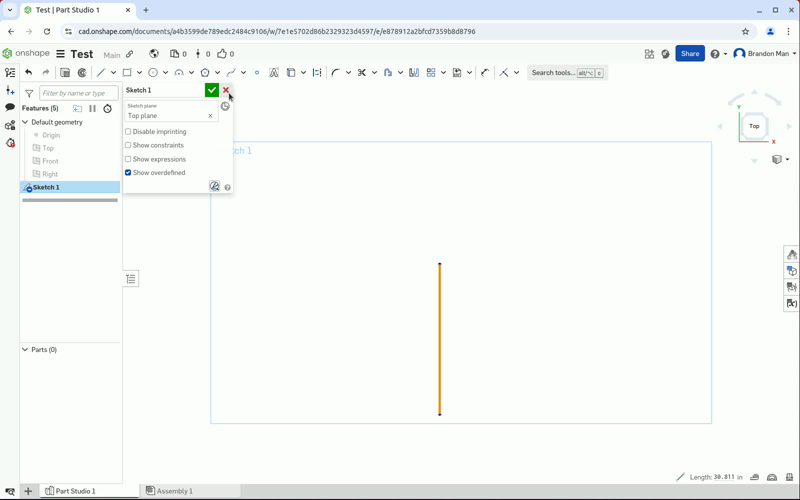
key(shift+h)
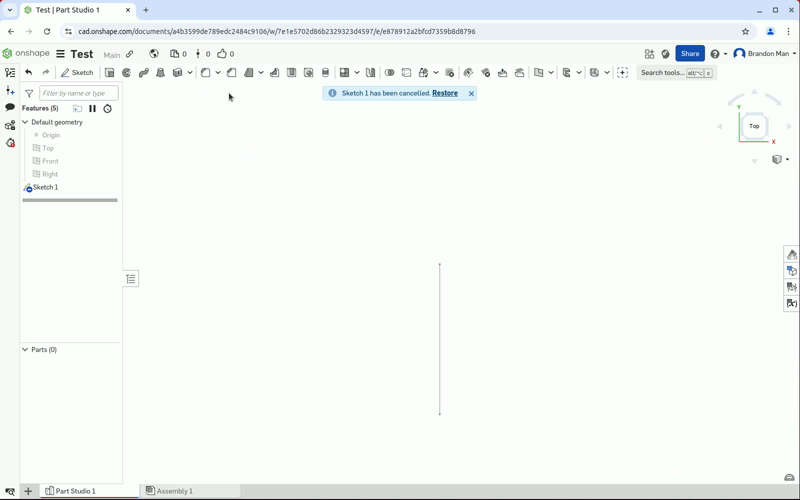
key(shift+s)
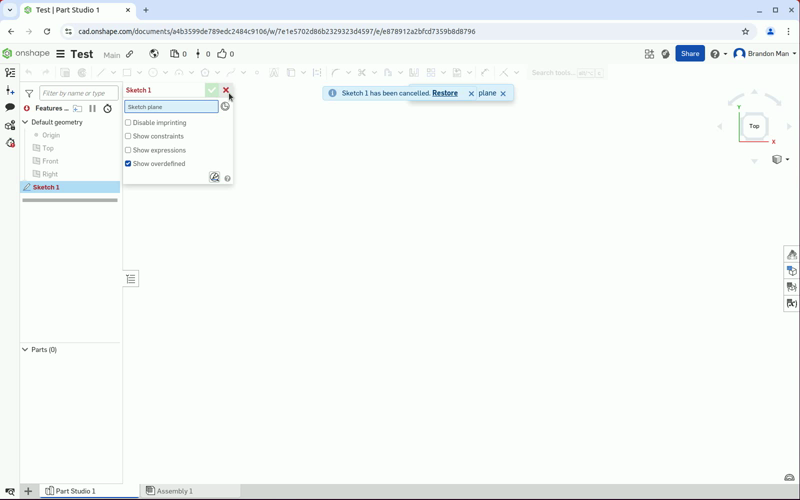
mouse_move(73, 150)
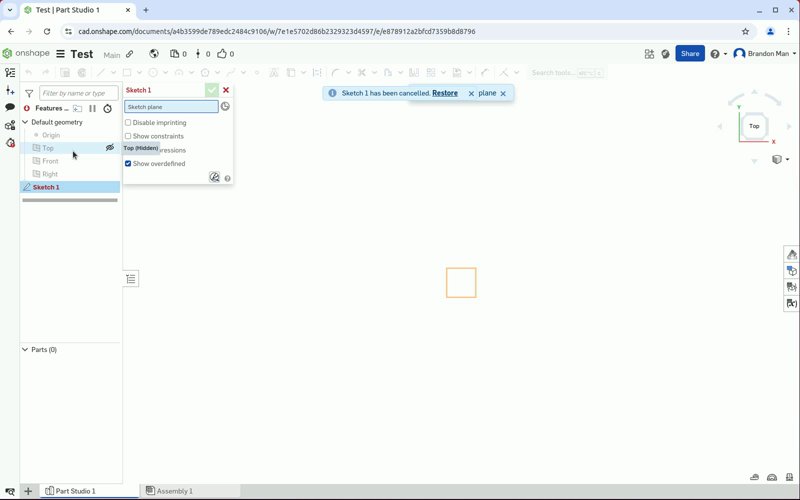
click(73, 150)
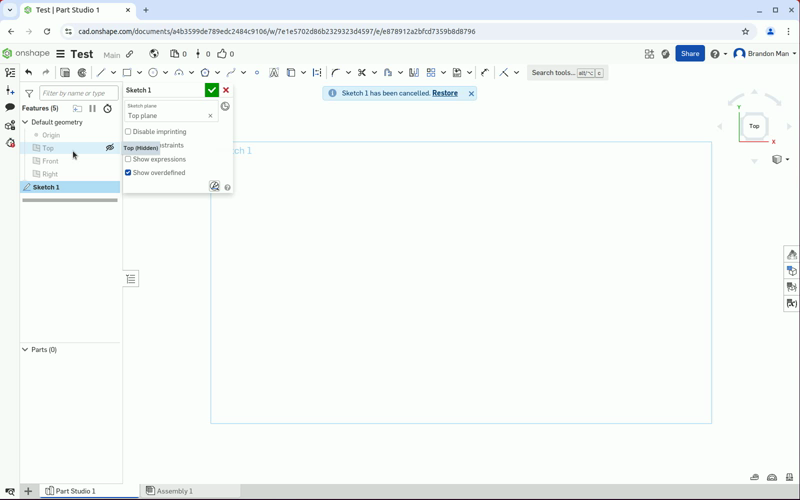
mouse_move(73, 352)
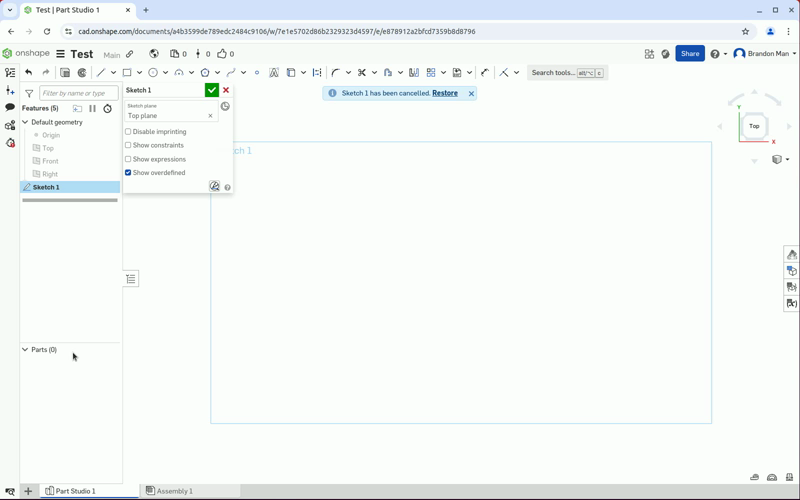
key(y)
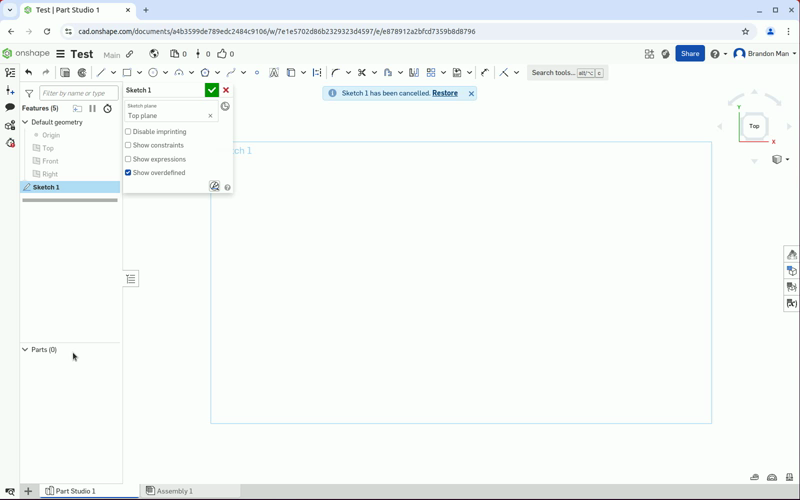
key(l)
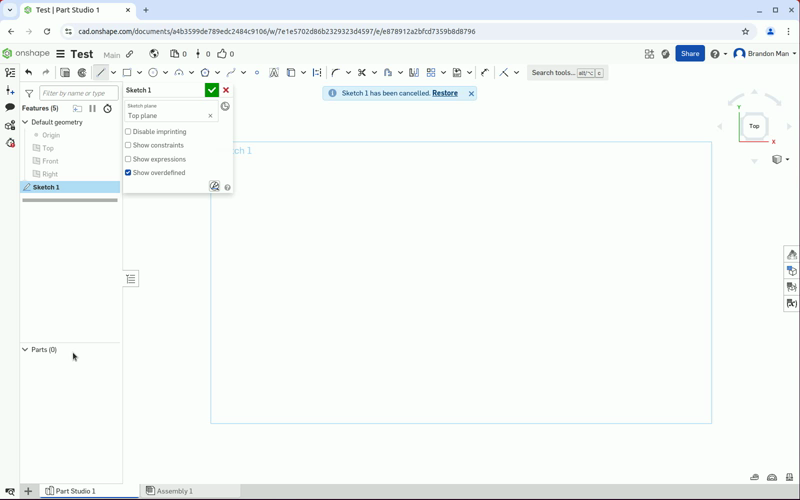
key_down(shift)
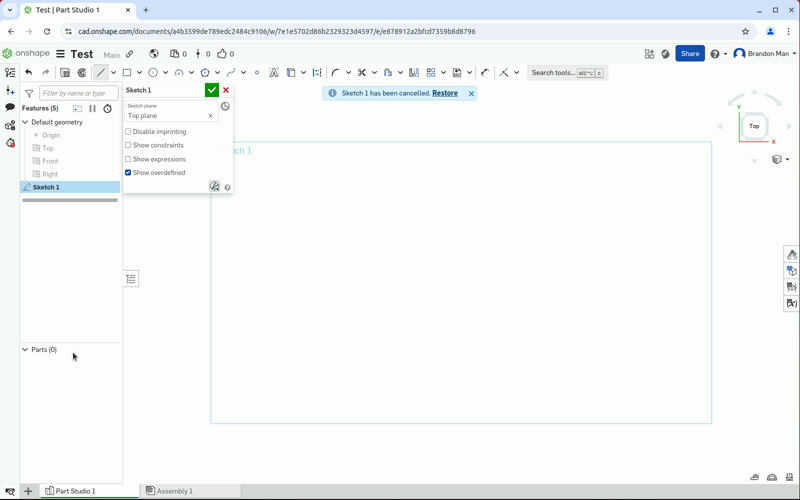
mouse_move(379, 363)
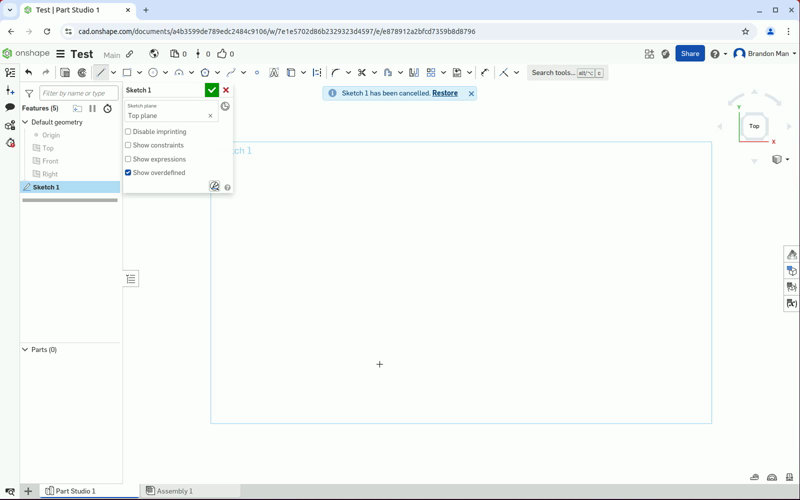
click(379, 363)
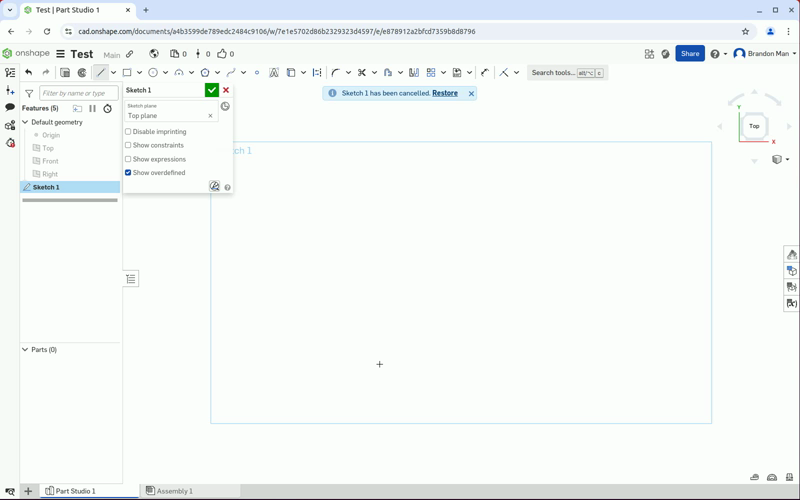
key_up(shift)
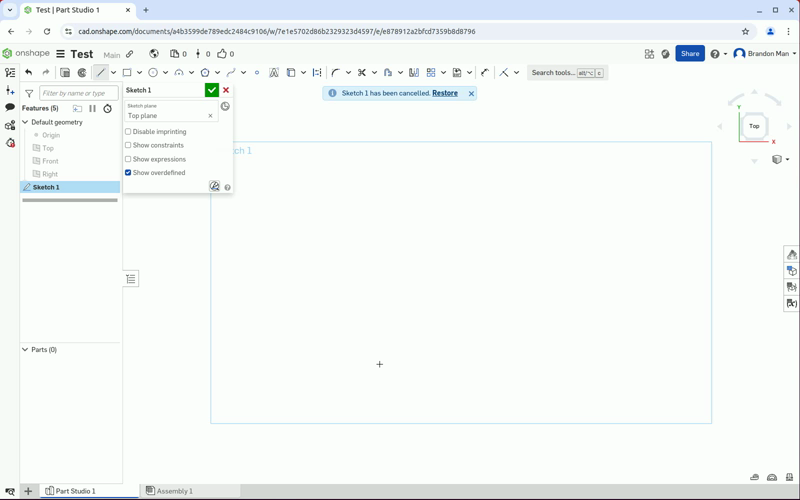
key_down(shift)
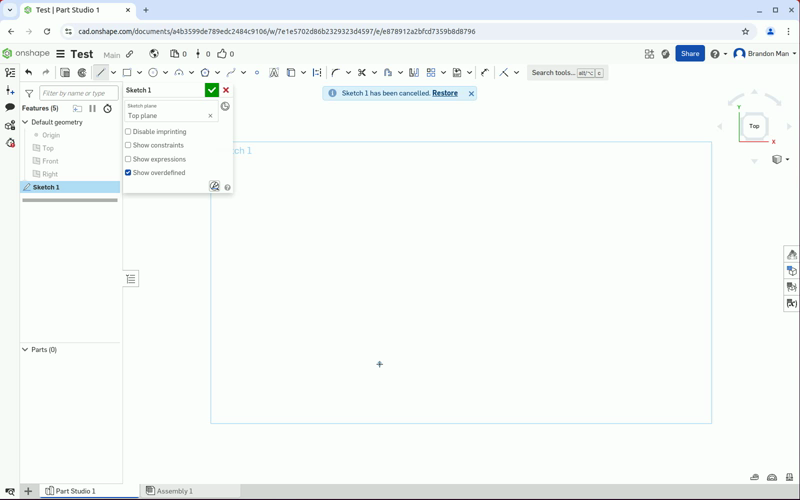
mouse_move(540, 363)
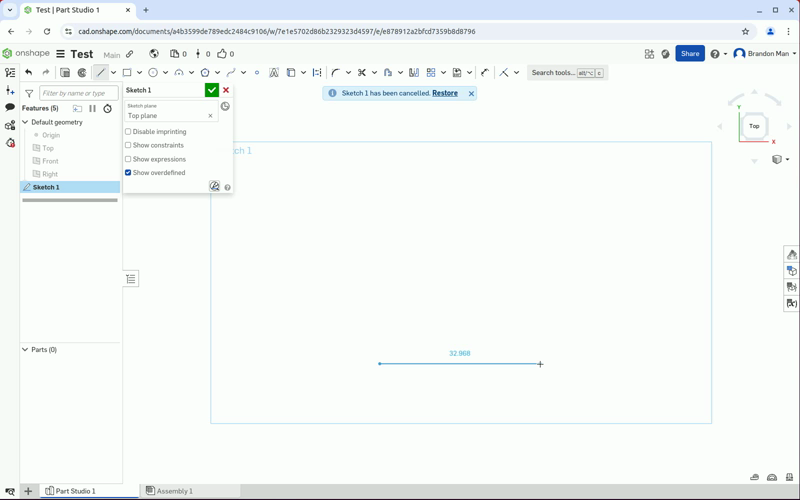
click(540, 363)
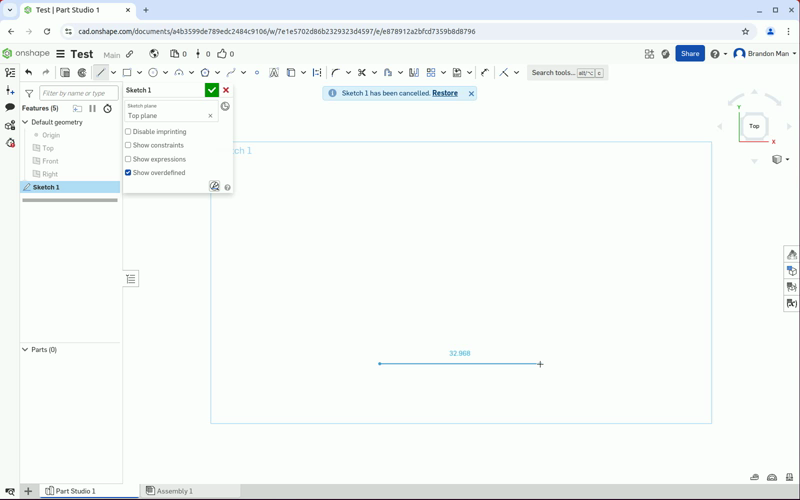
key_up(shift)
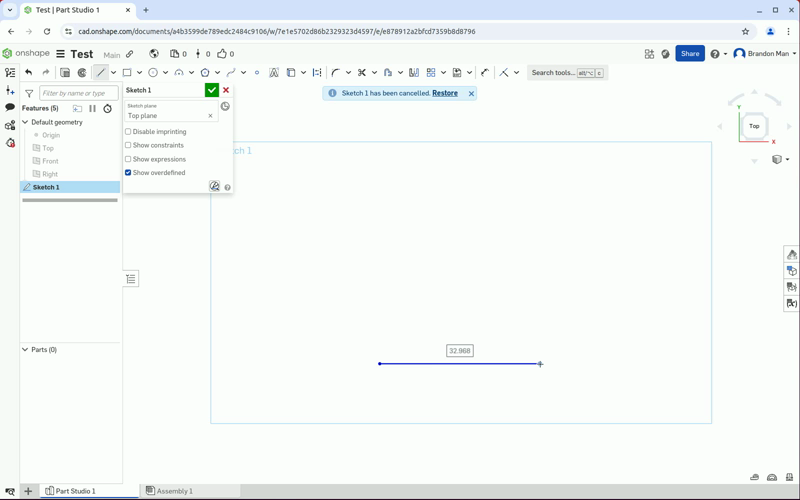
key_down(shift)
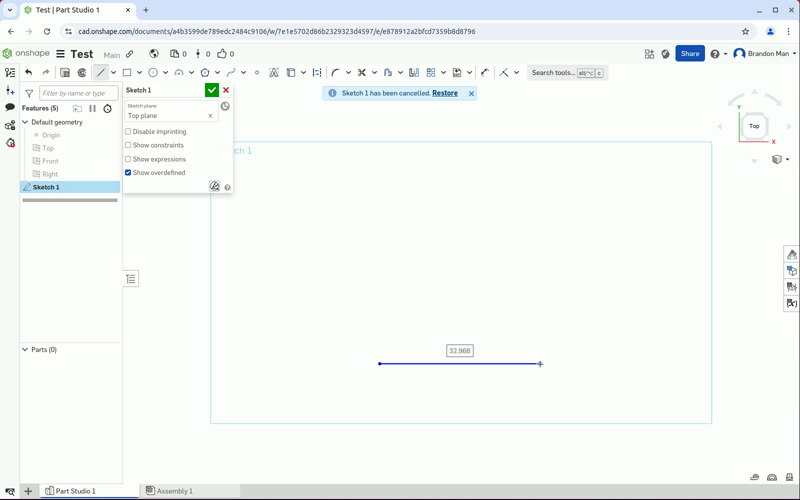
mouse_move(540, 203)
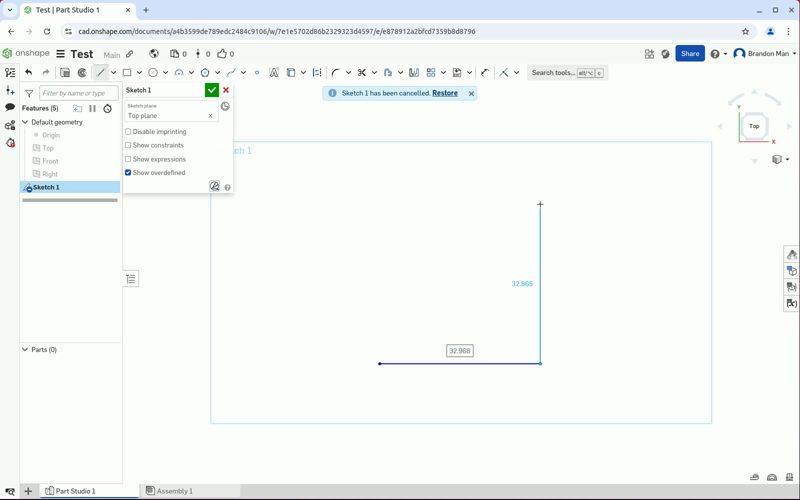
click(540, 203)
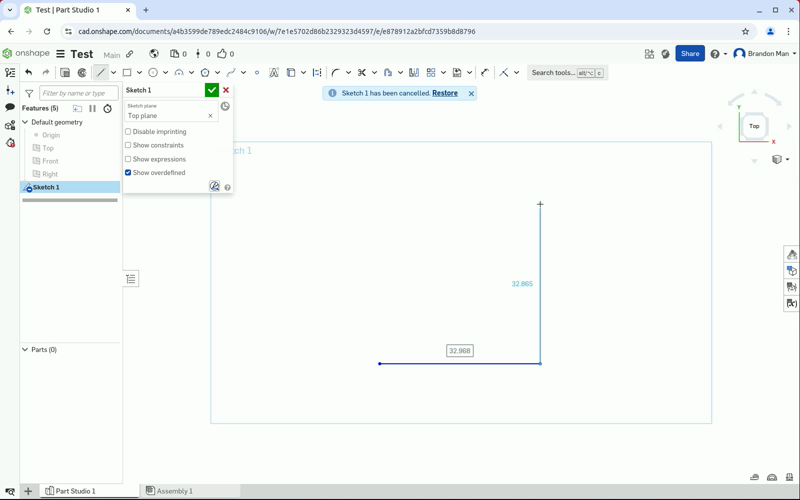
key_up(shift)
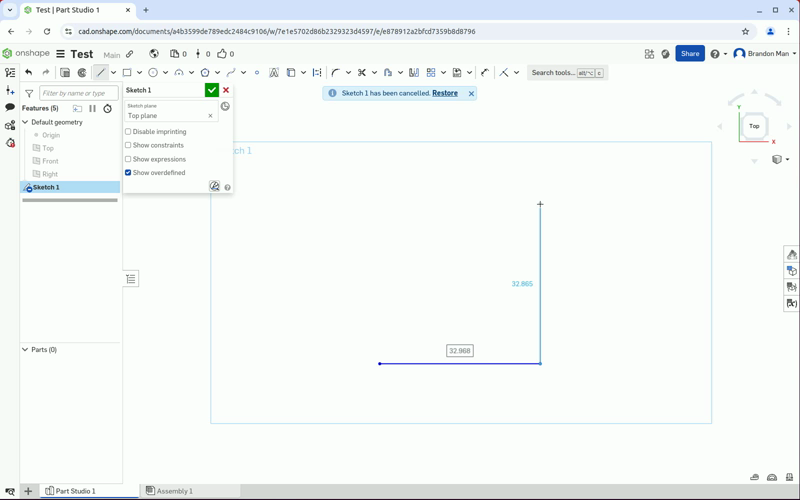
key_down(shift)
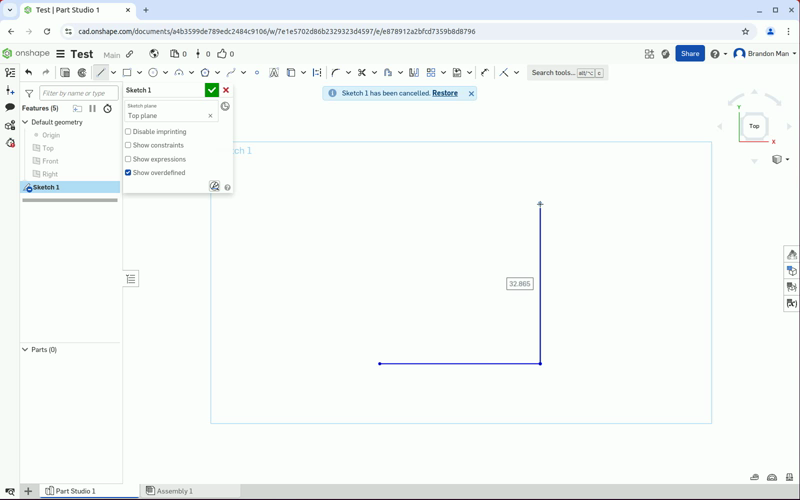
mouse_move(379, 203)
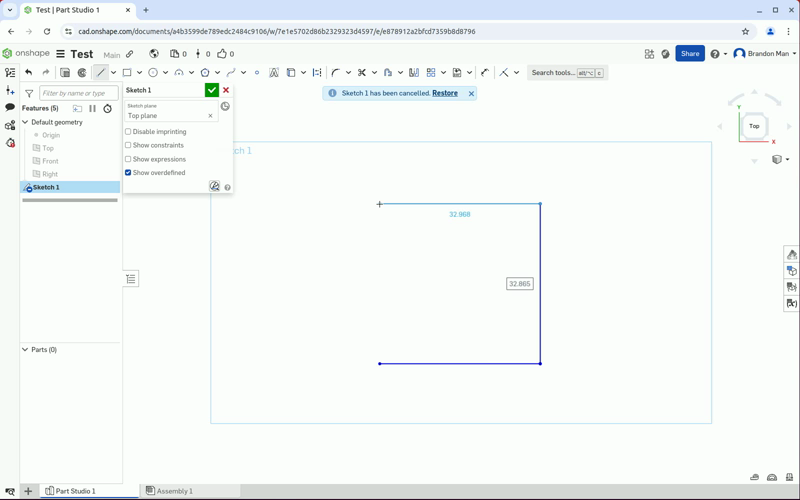
click(379, 203)
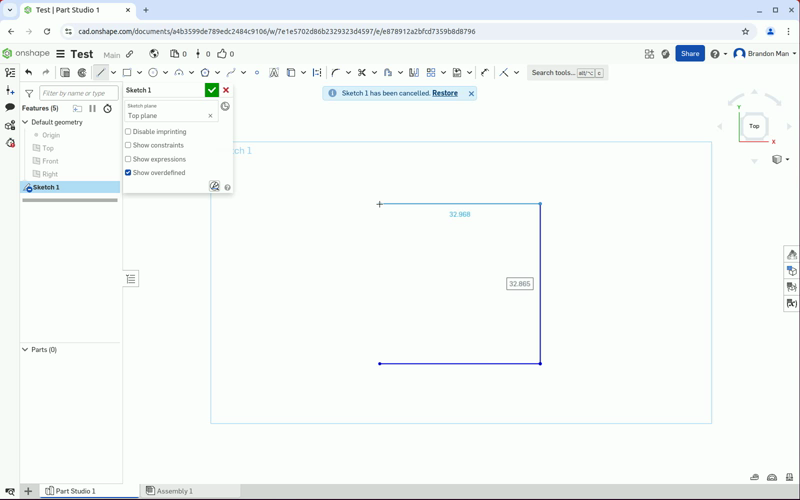
key_up(shift)
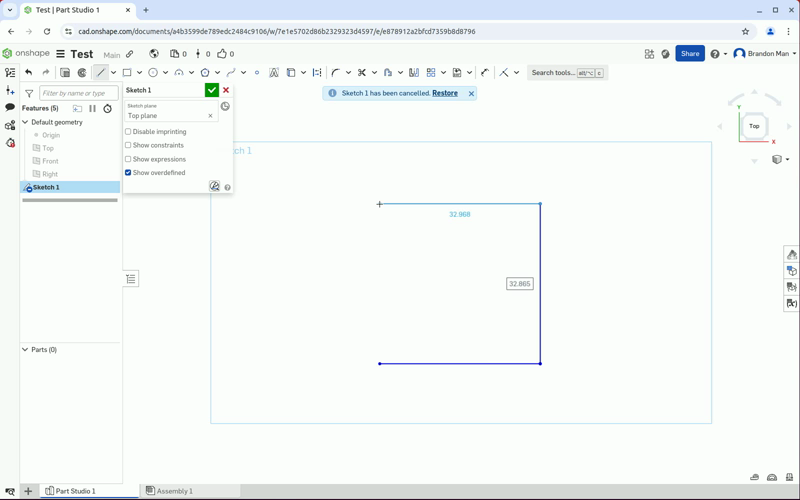
key_down(shift)
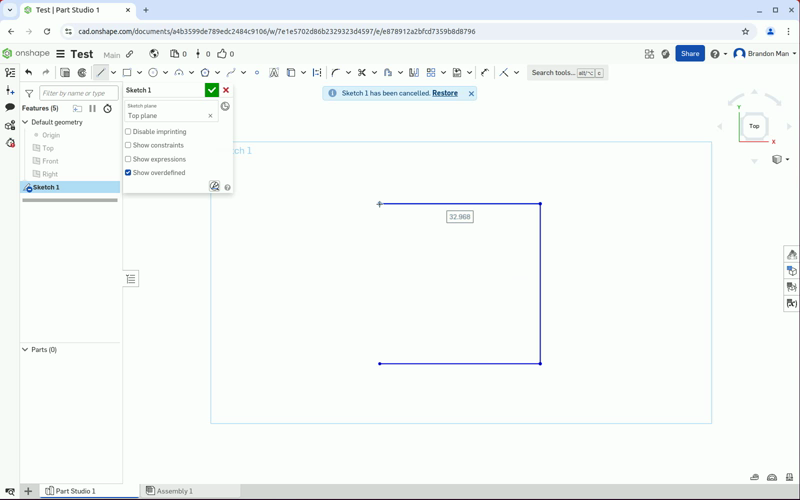
mouse_move(379, 363)
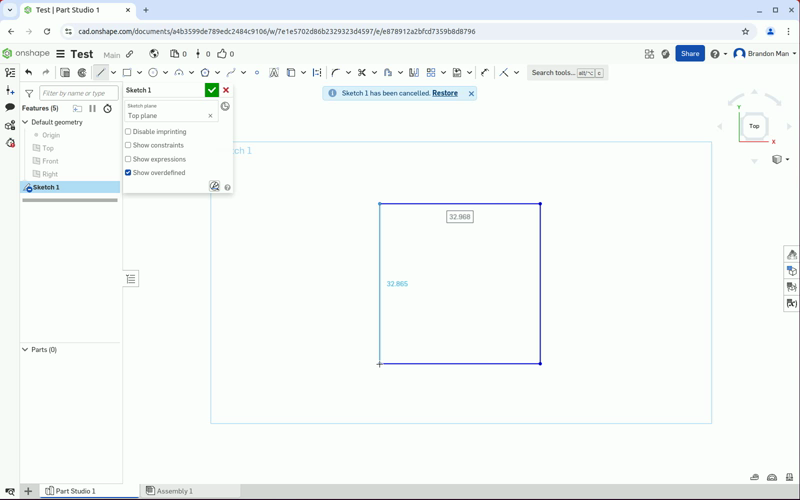
key_up(shift)
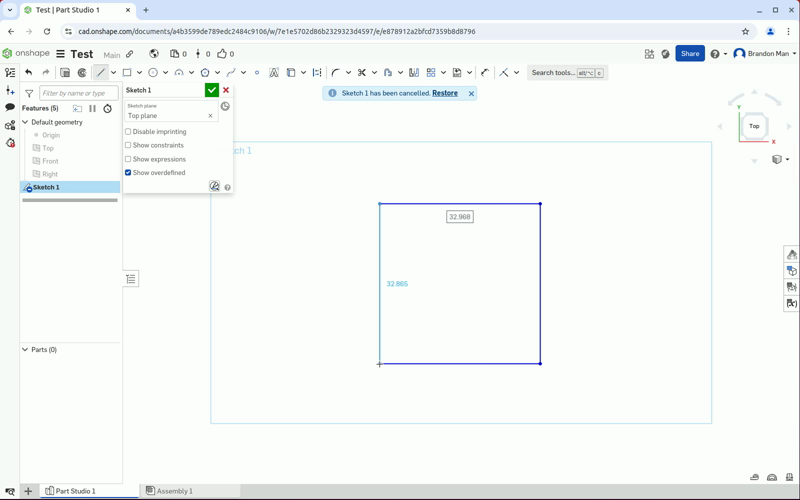
click(379, 363)
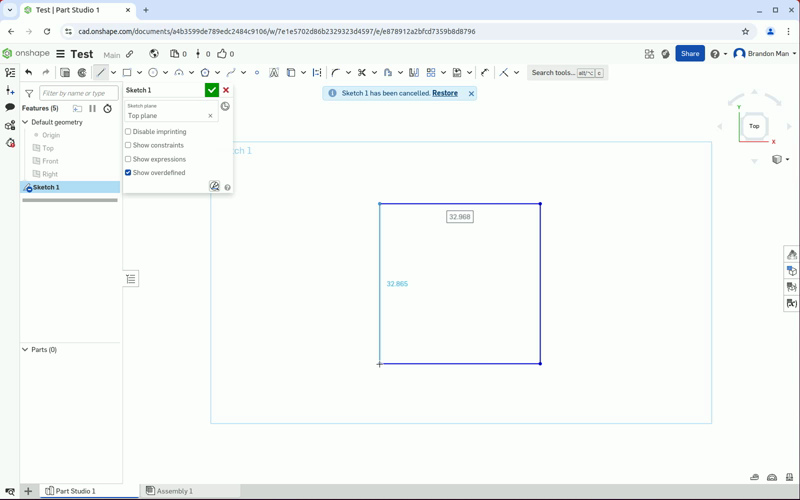
key(esc)
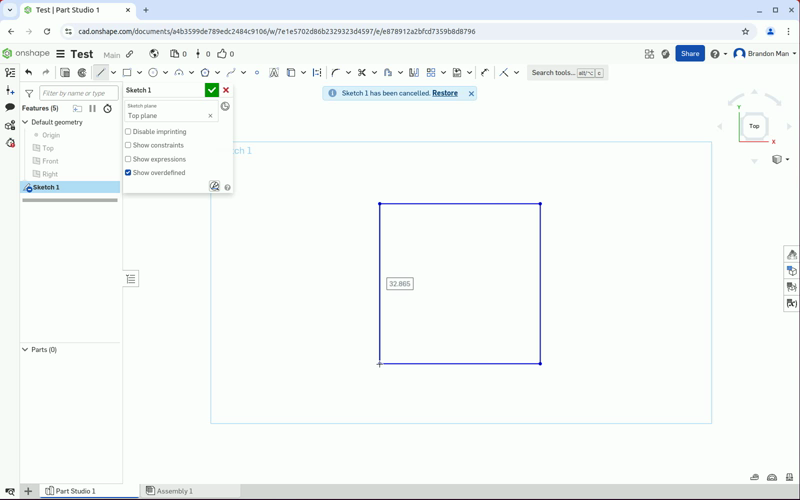
mouse_move(457, 273)
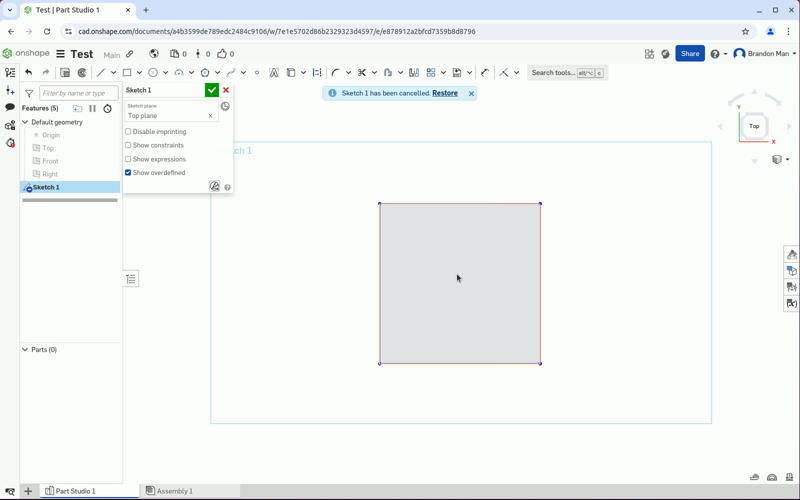
click(457, 273)
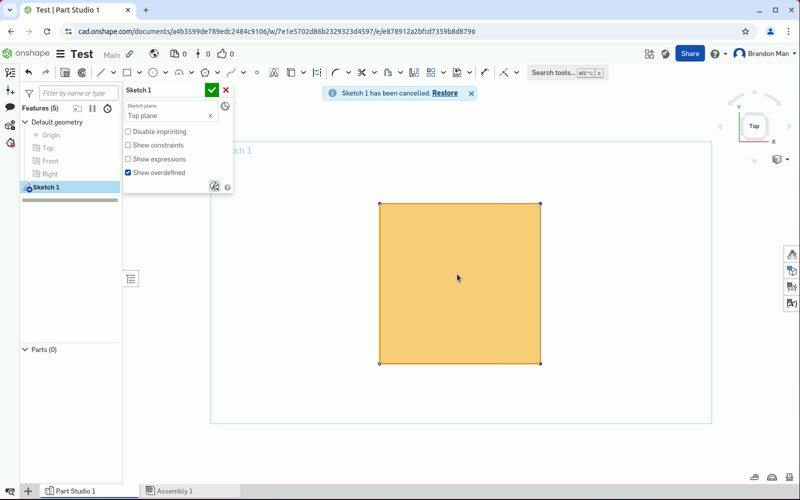
mouse_move(73, 352)
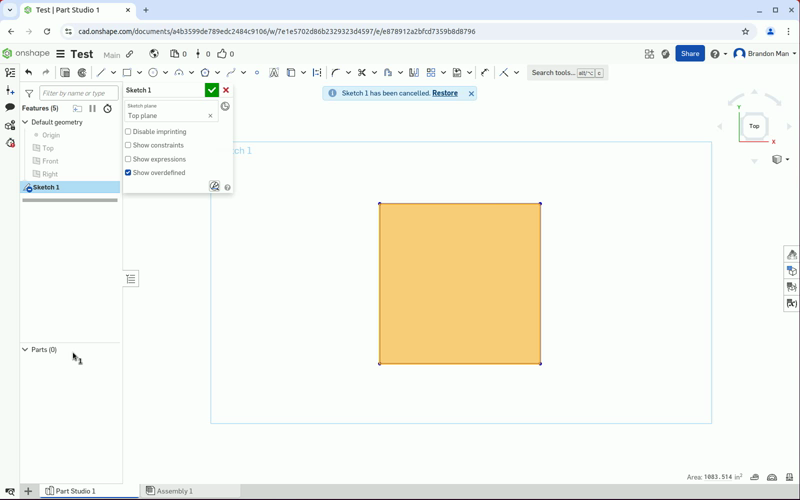
key(shift+y)
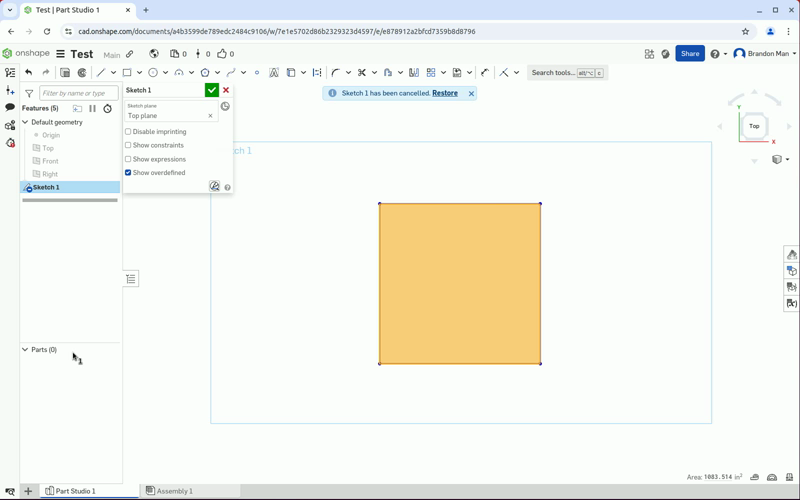
key(shift+e)
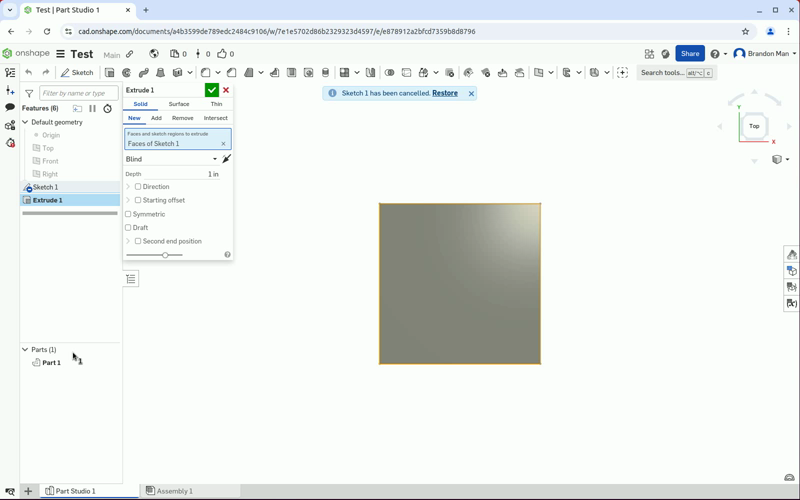
mouse_move(143, 106)
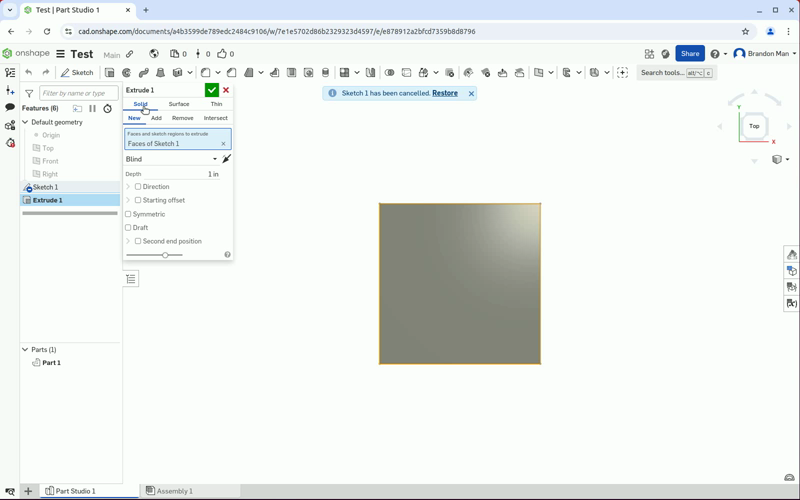
click(143, 106)
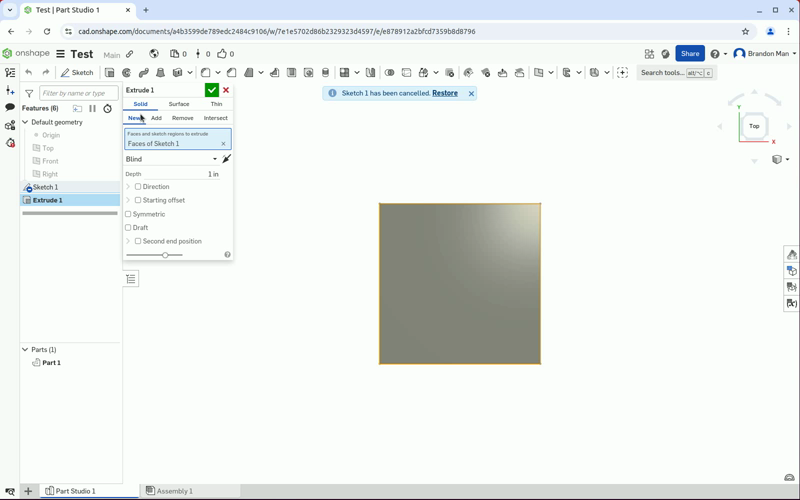
mouse_move(137, 120)
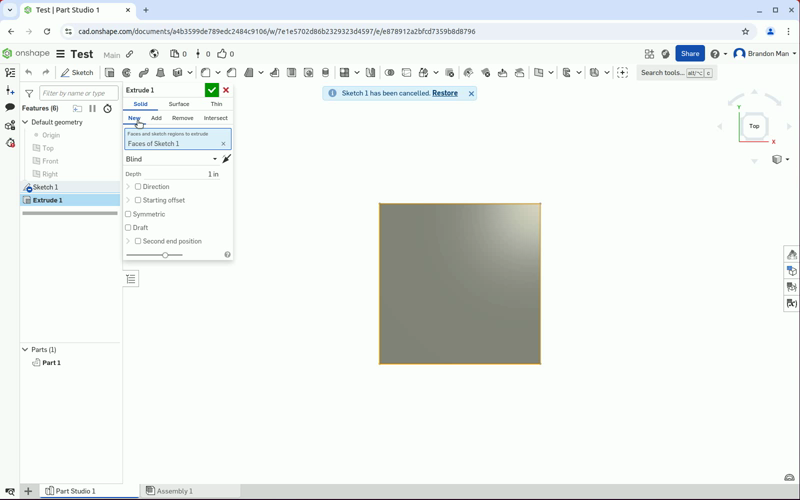
click(137, 120)
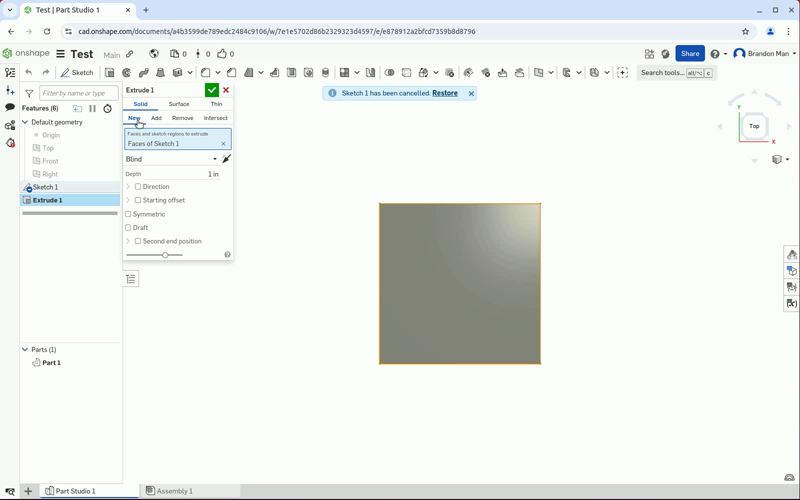
key(tab, 4)
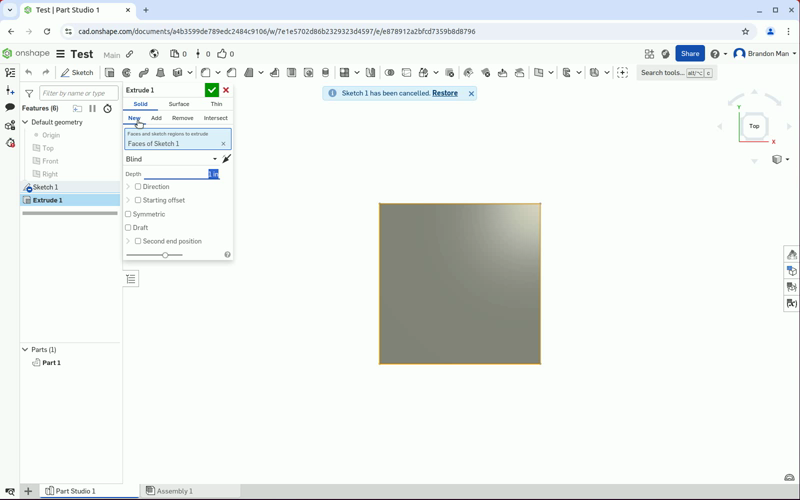
text(3.37)
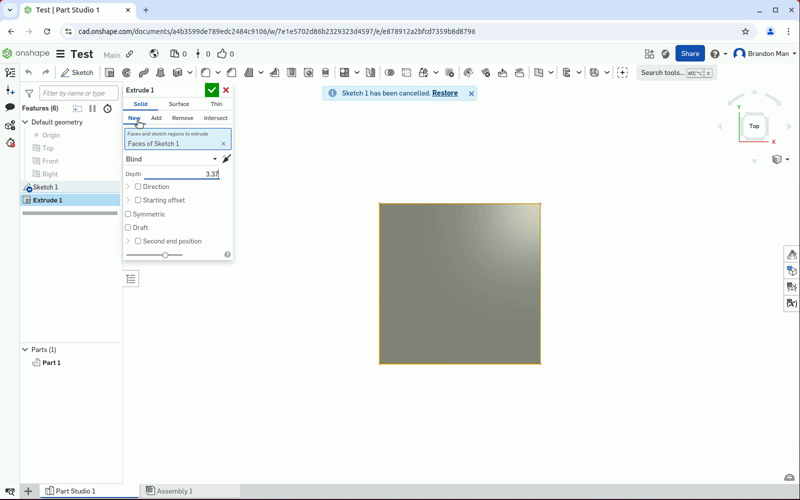
key(enter)
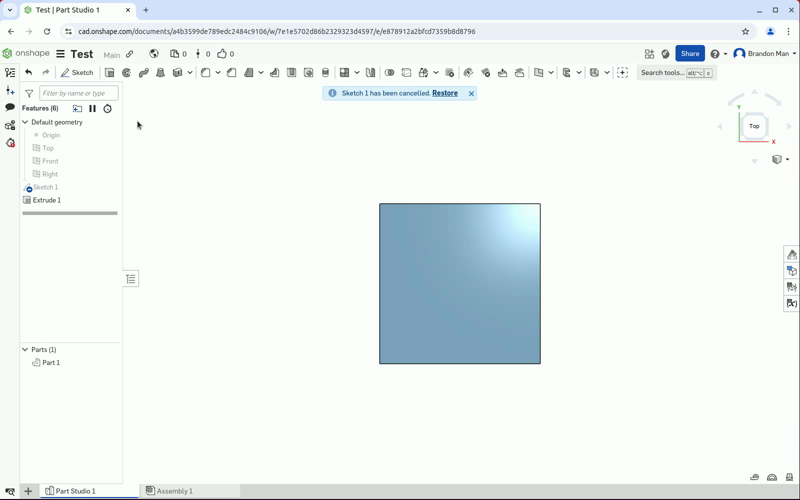
key(shift+h)
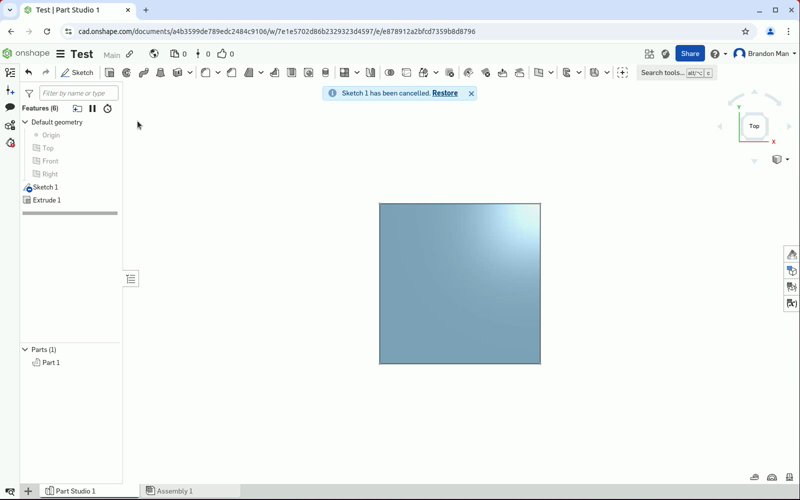
key(shift+h)
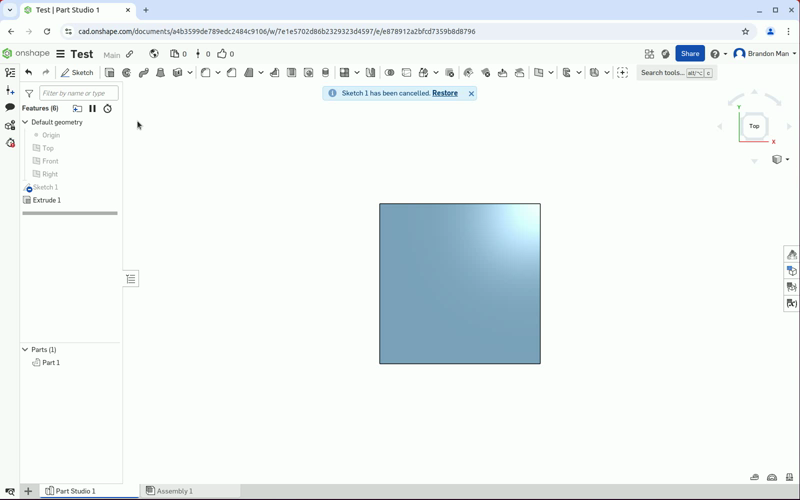
mouse_move(73, 189)
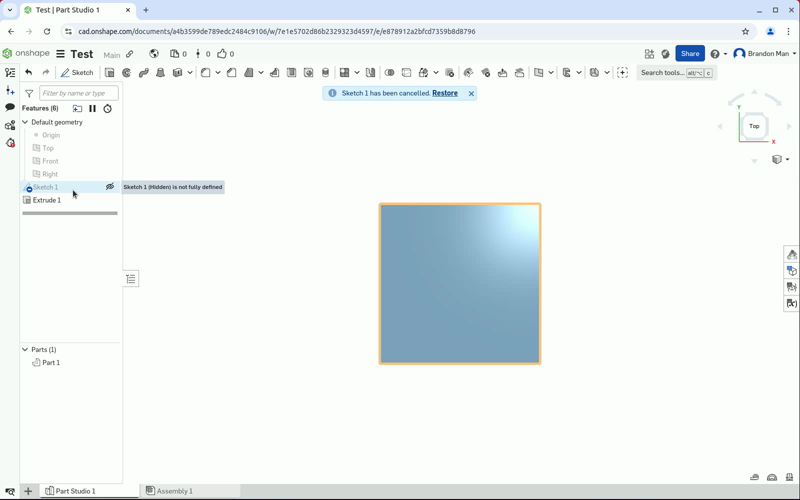
click(73, 189)
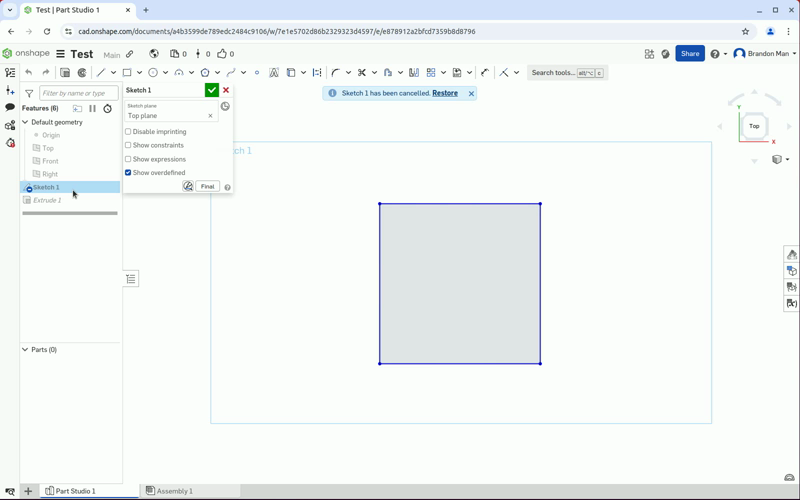
mouse_move(229, 92)
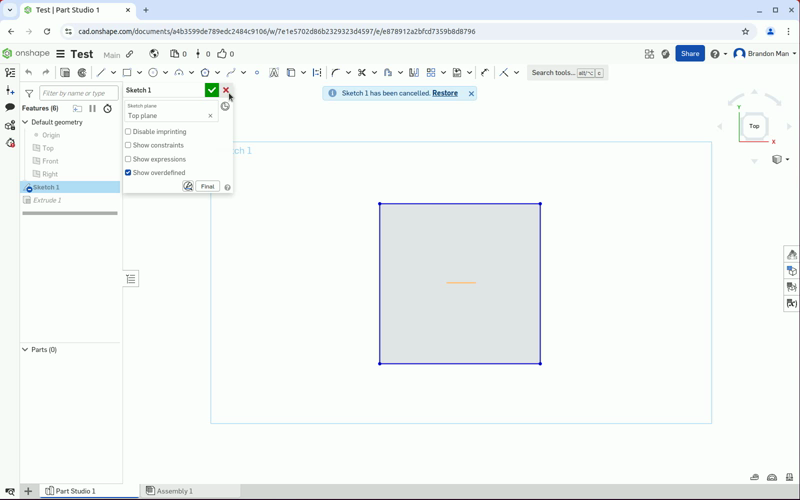
click(229, 92)
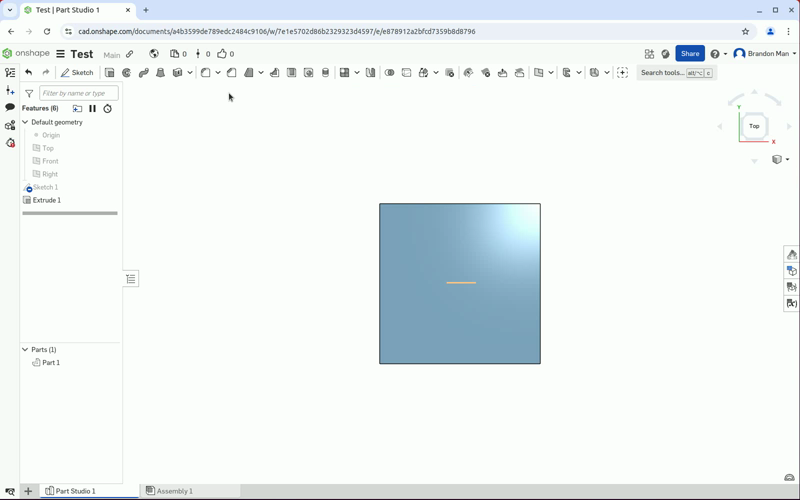
mouse_move(541, 75)
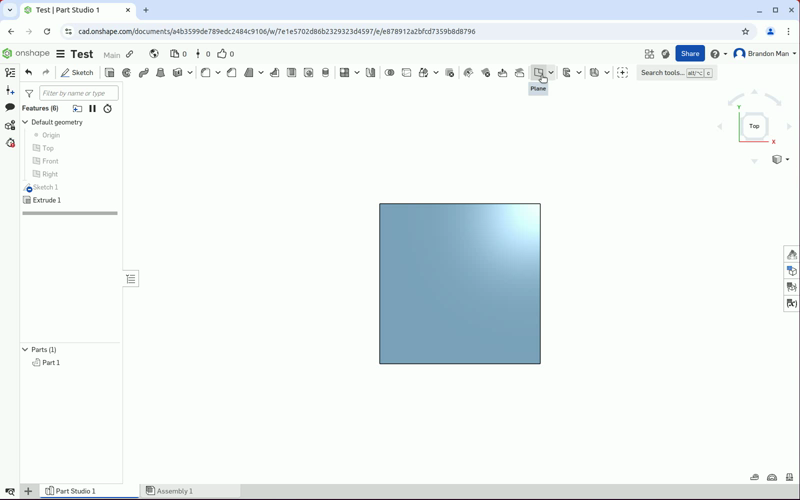
click(541, 75)
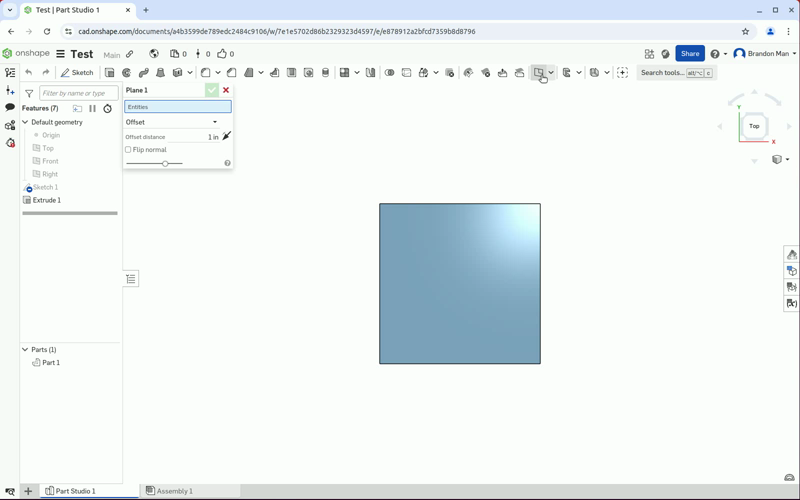
mouse_move(73, 150)
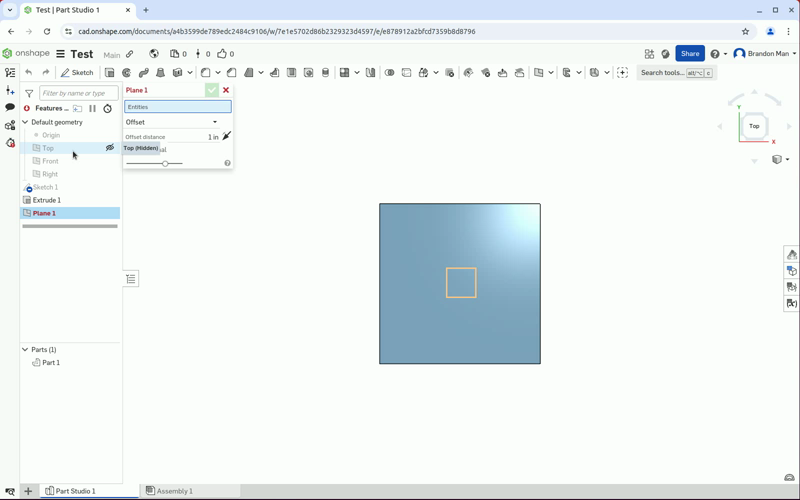
click(73, 150)
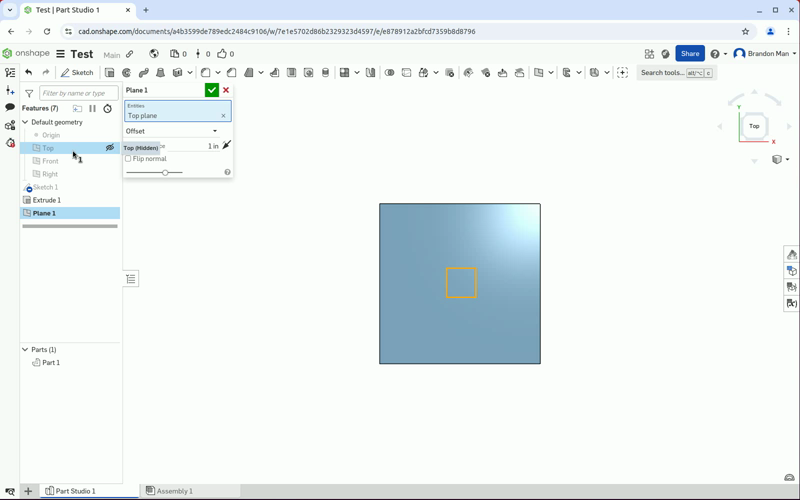
key(tab, 2)
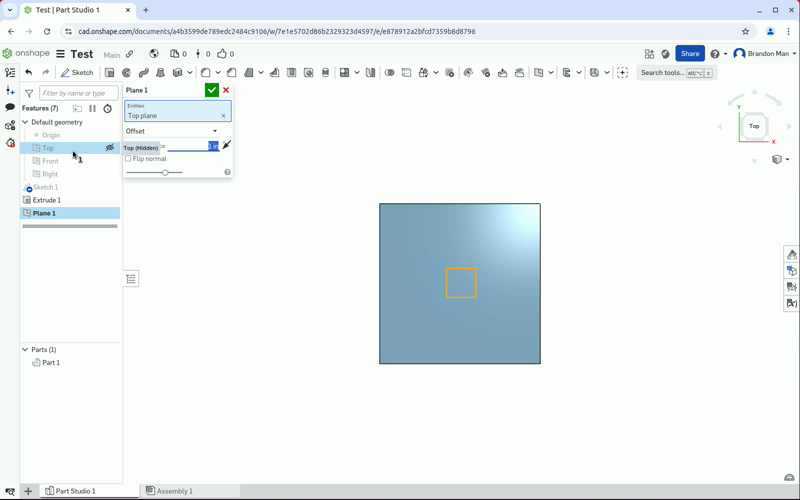
text(3.358)
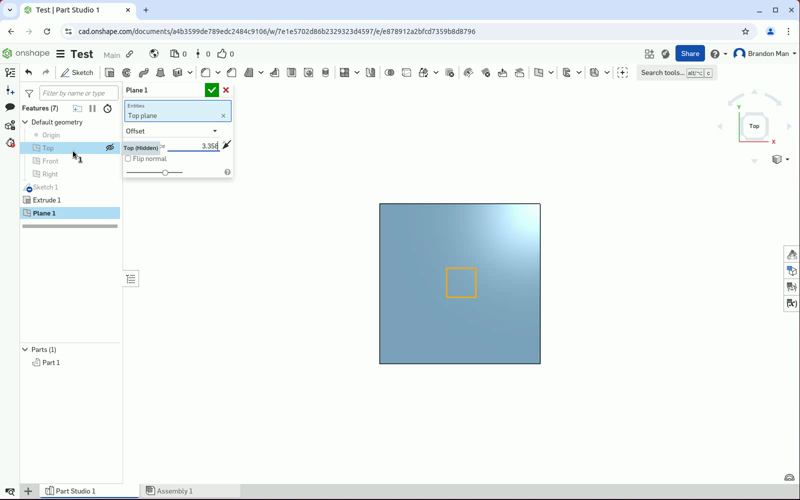
key(enter, 2)
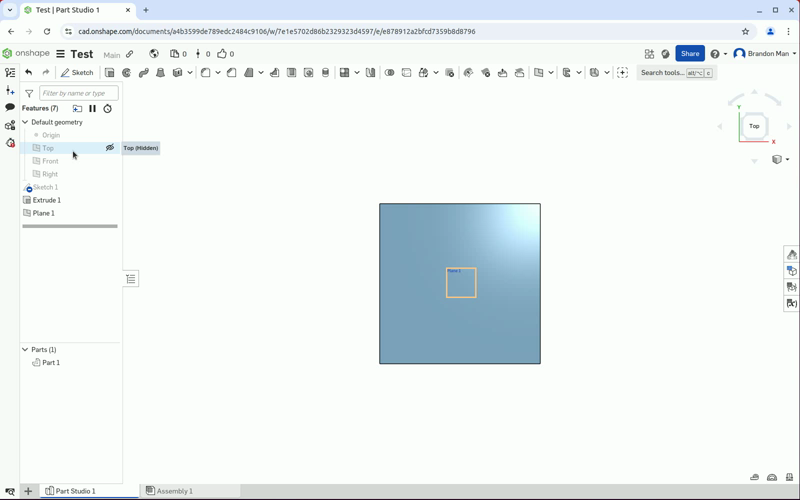
key(shift+s)
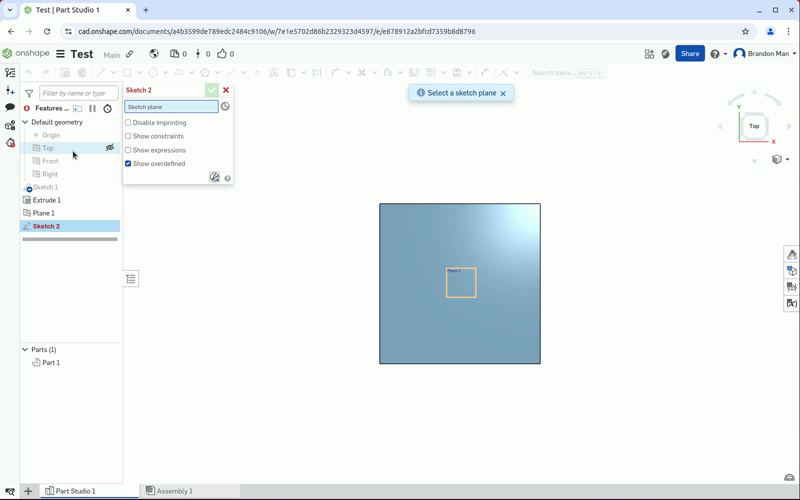
mouse_move(73, 215)
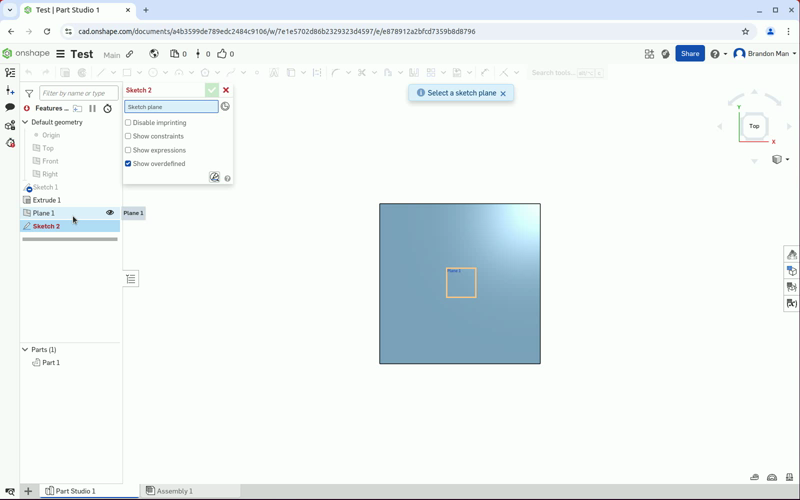
click(73, 215)
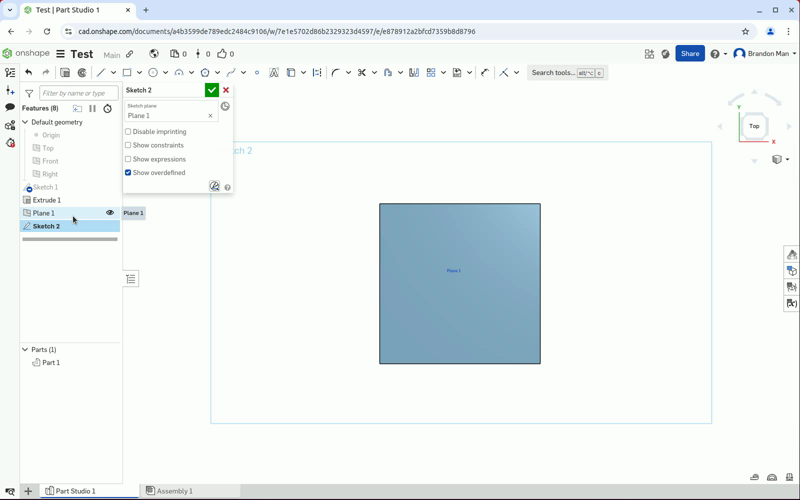
mouse_move(73, 352)
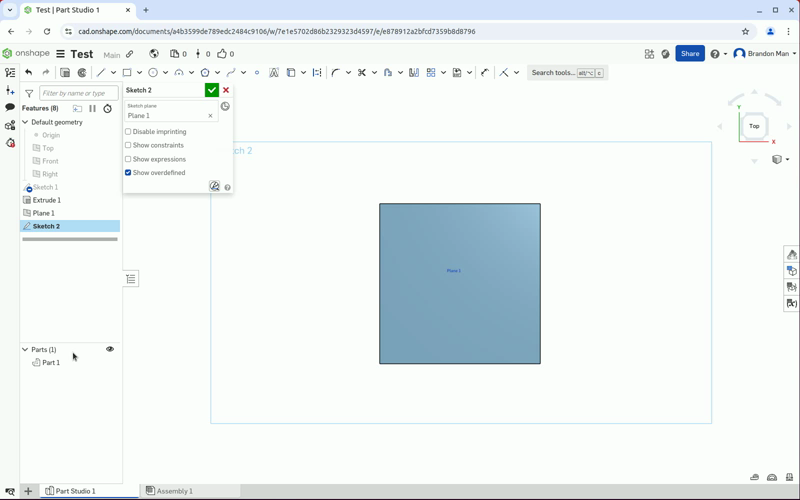
key(y)
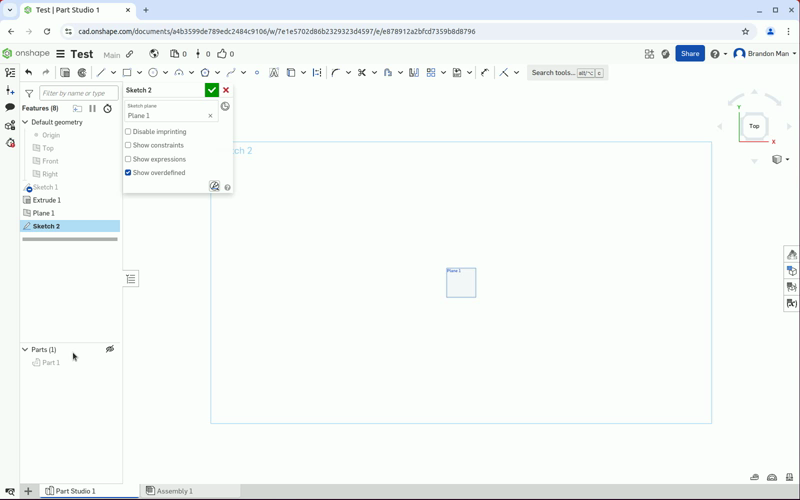
key(l)
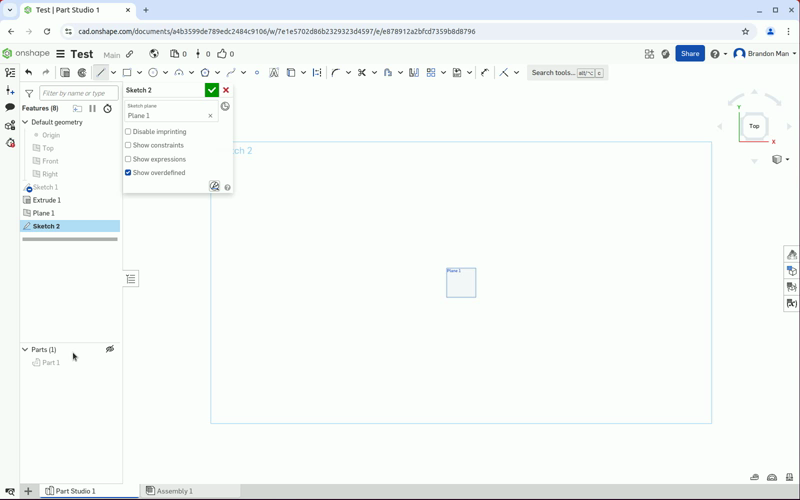
key_down(shift)
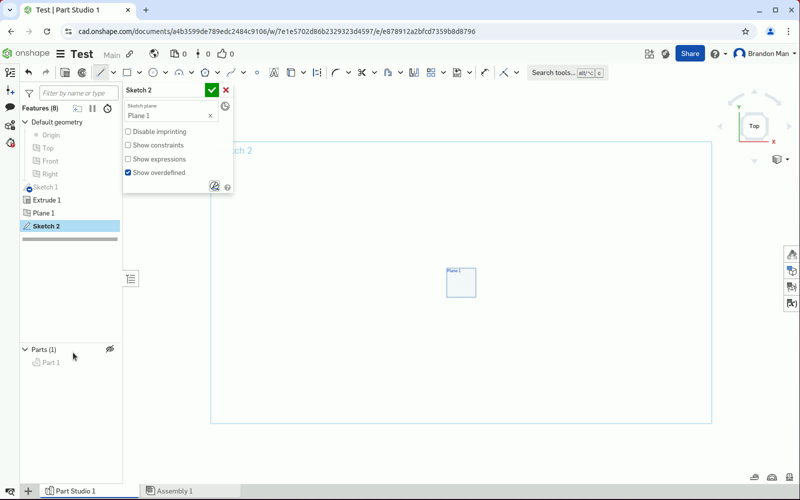
mouse_move(379, 363)
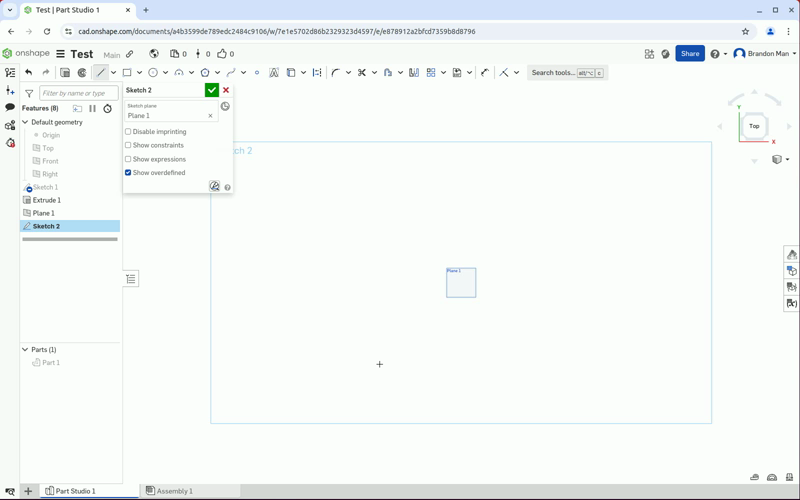
click(379, 363)
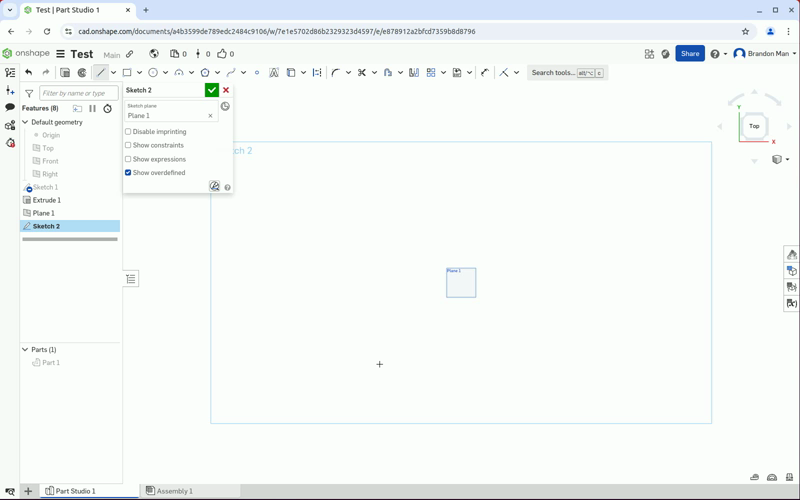
key_up(shift)
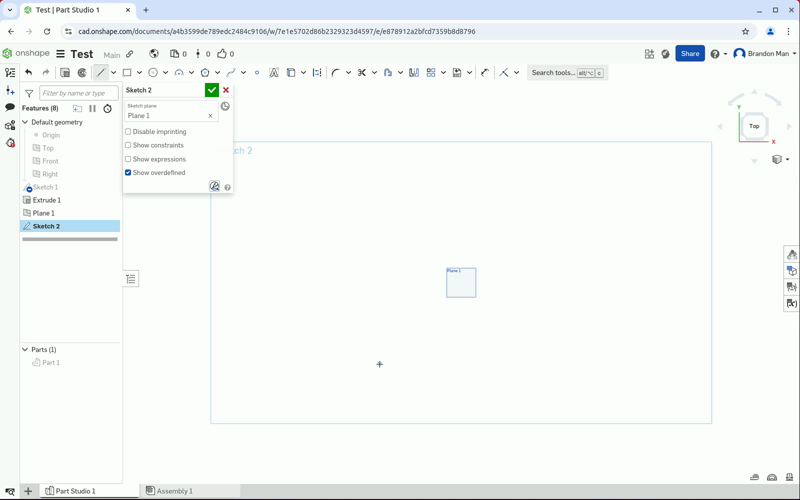
key_down(shift)
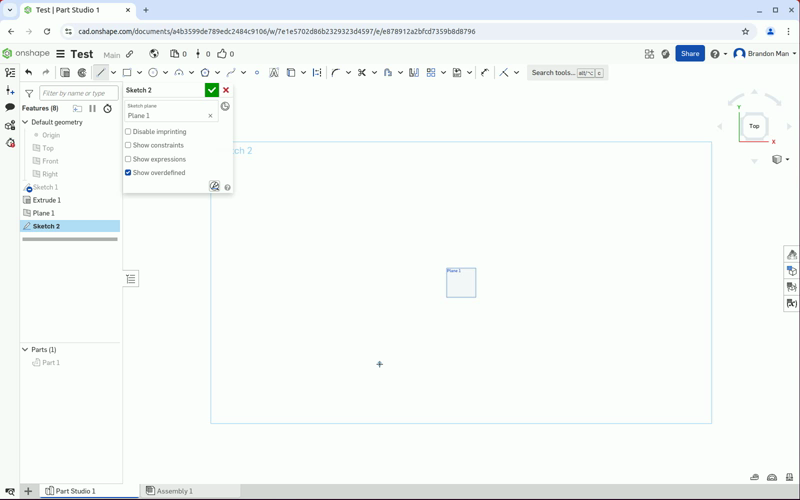
mouse_move(540, 363)
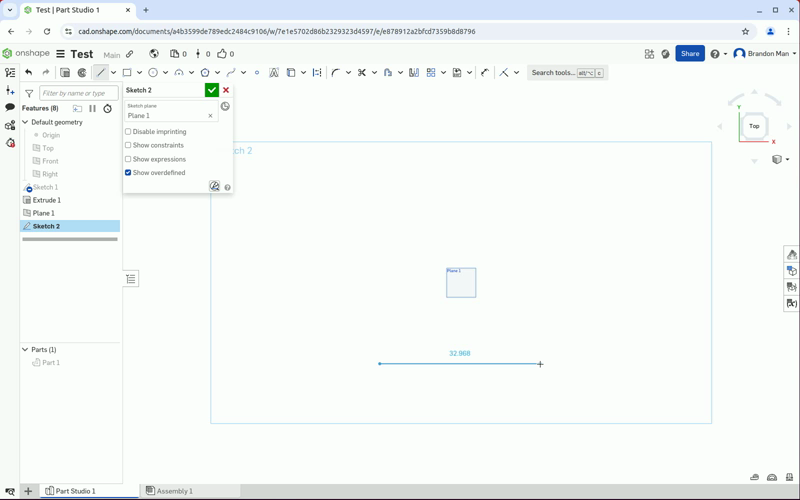
click(540, 363)
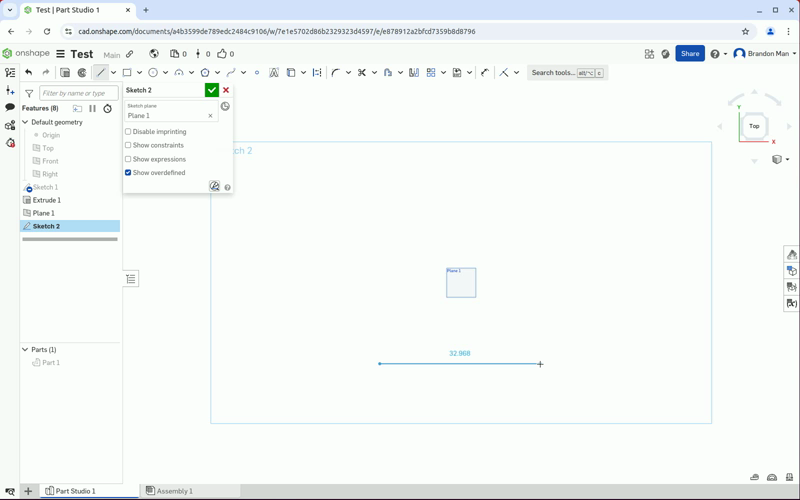
key_up(shift)
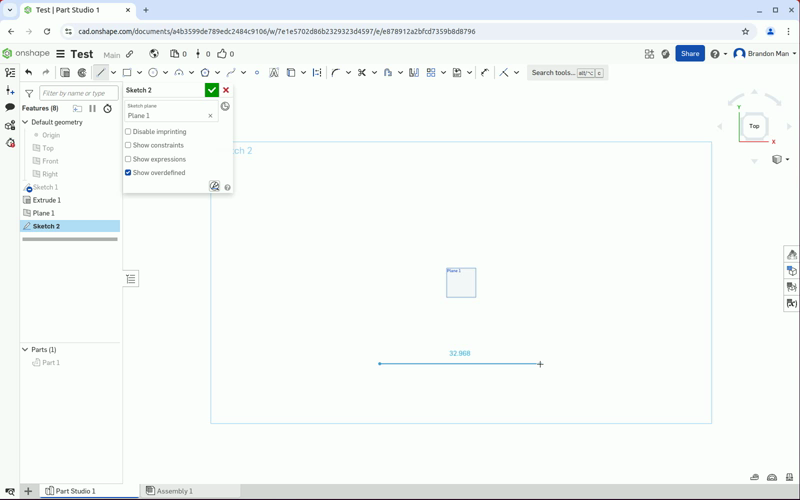
key_down(shift)
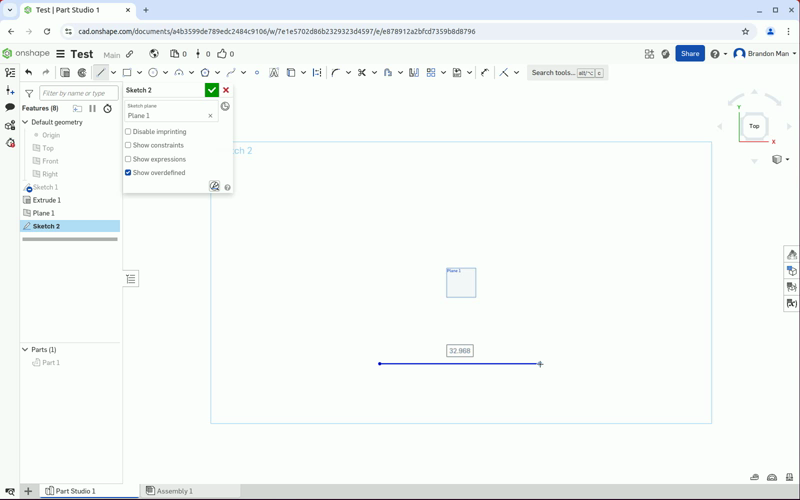
mouse_move(540, 203)
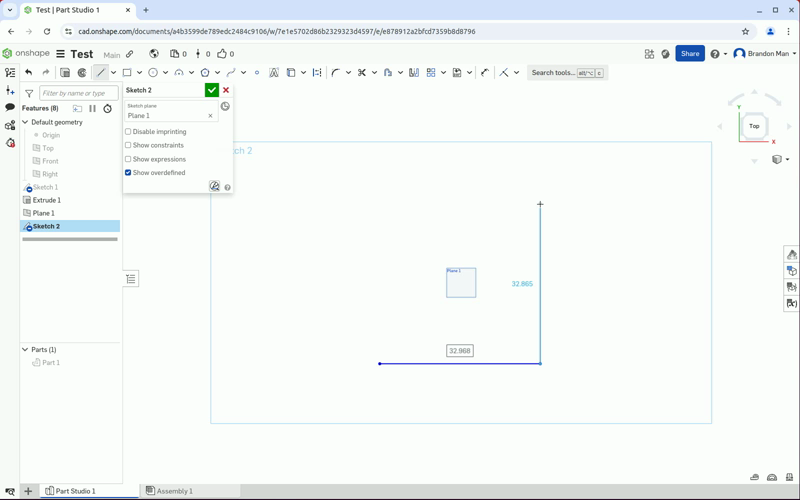
click(540, 203)
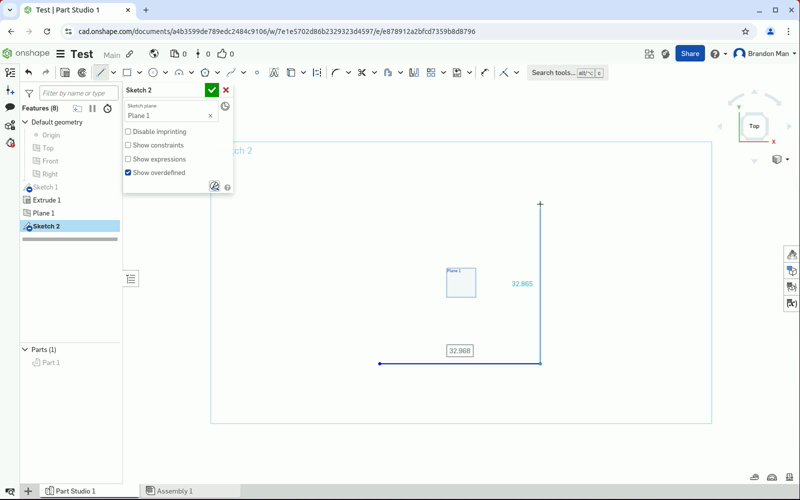
key_up(shift)
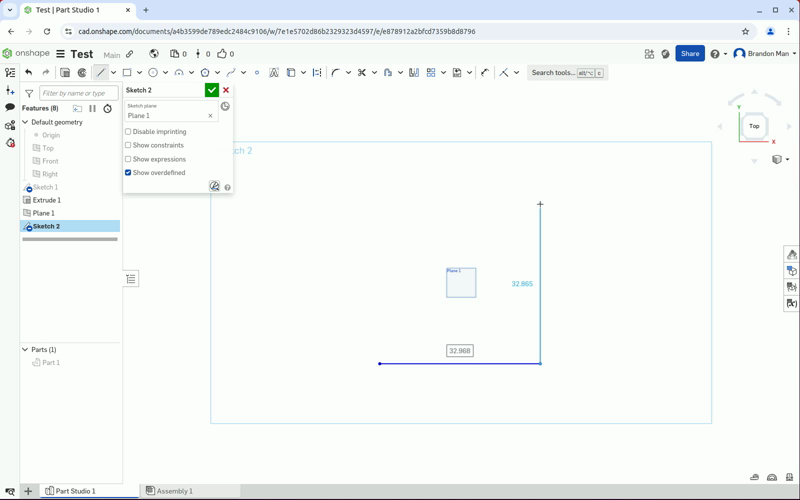
key_down(shift)
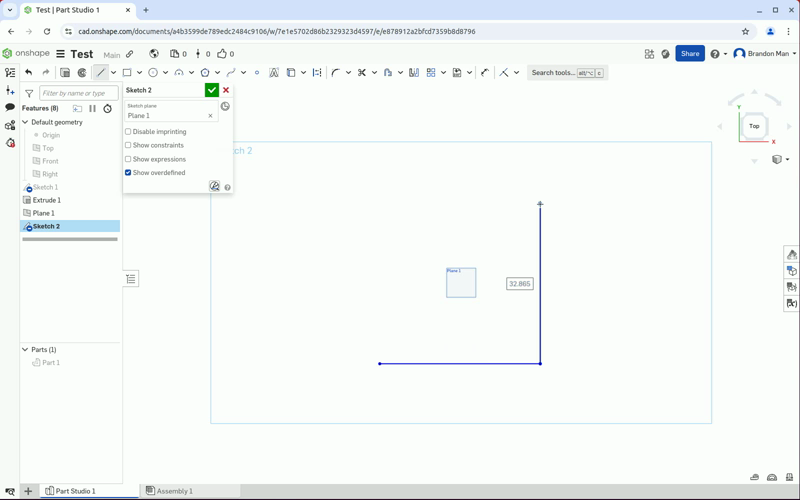
mouse_move(379, 203)
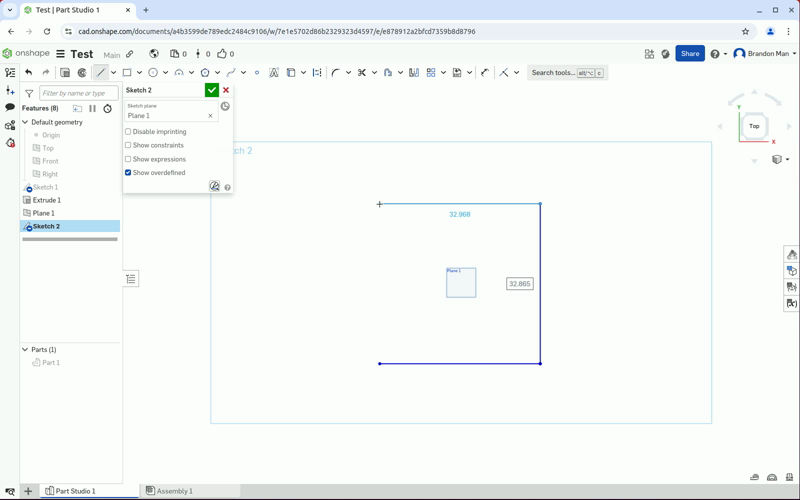
click(379, 203)
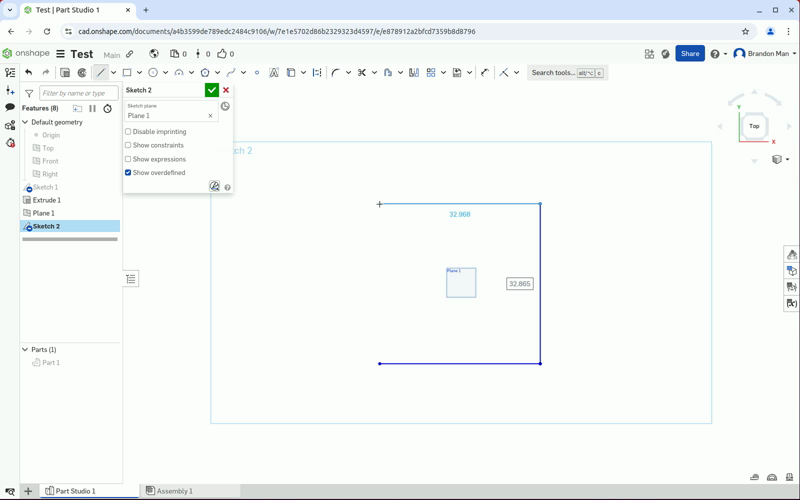
key_up(shift)
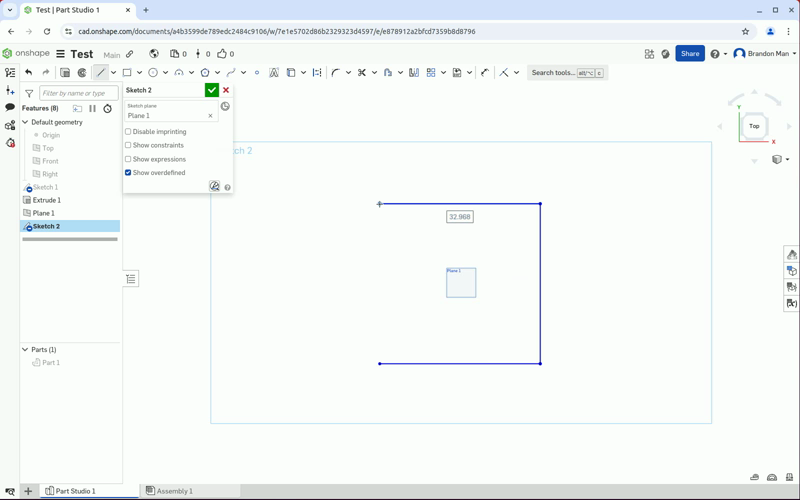
key_down(shift)
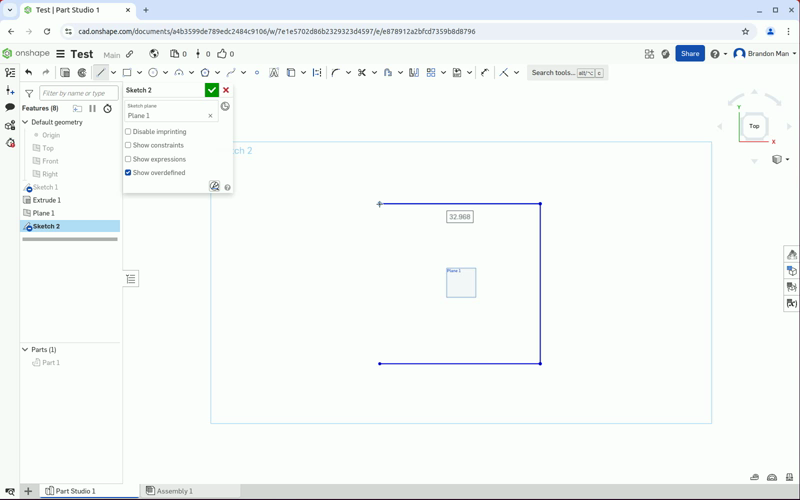
mouse_move(379, 363)
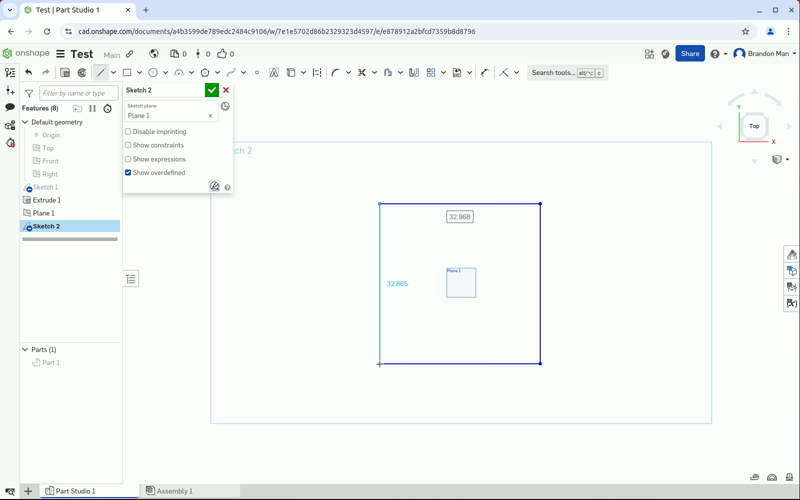
key_up(shift)
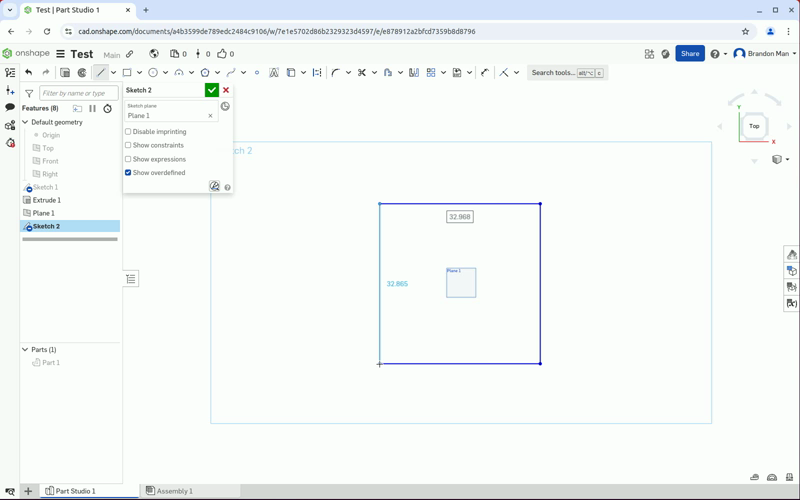
click(379, 363)
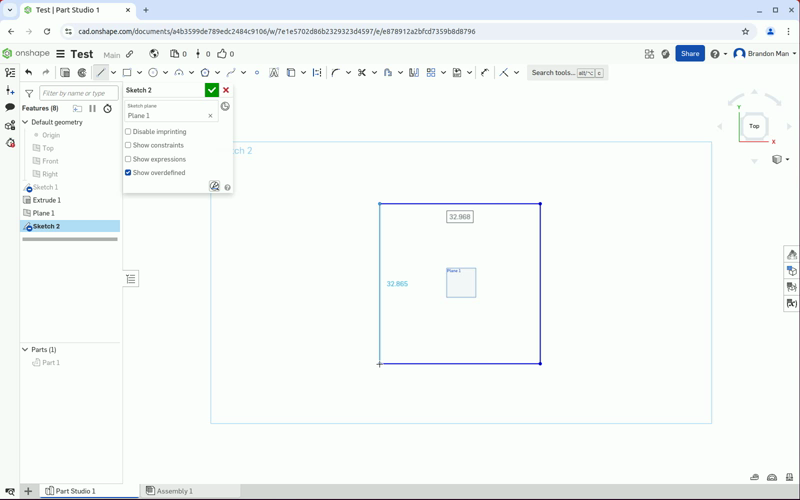
key(esc)
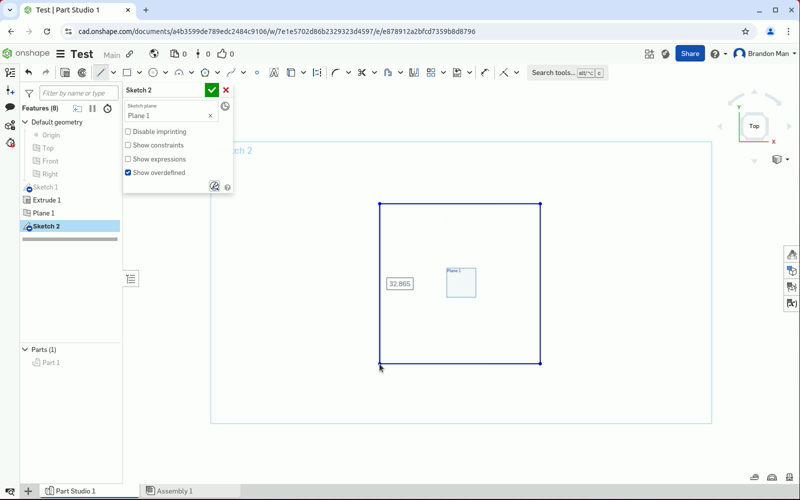
key(l)
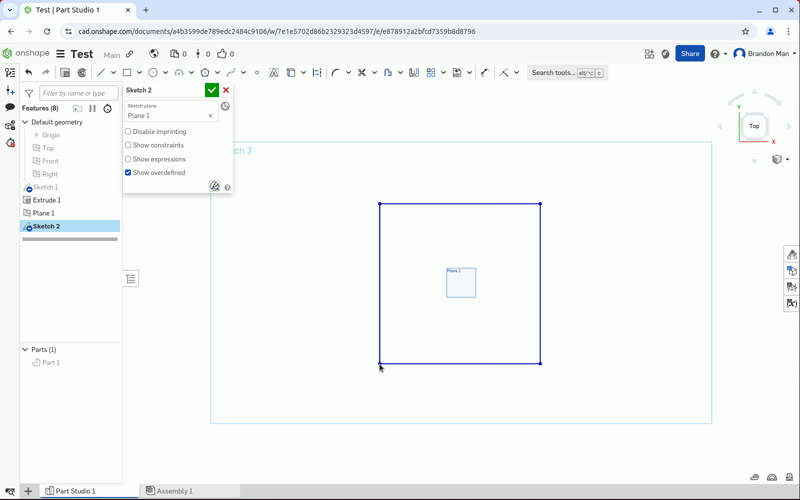
key_down(shift)
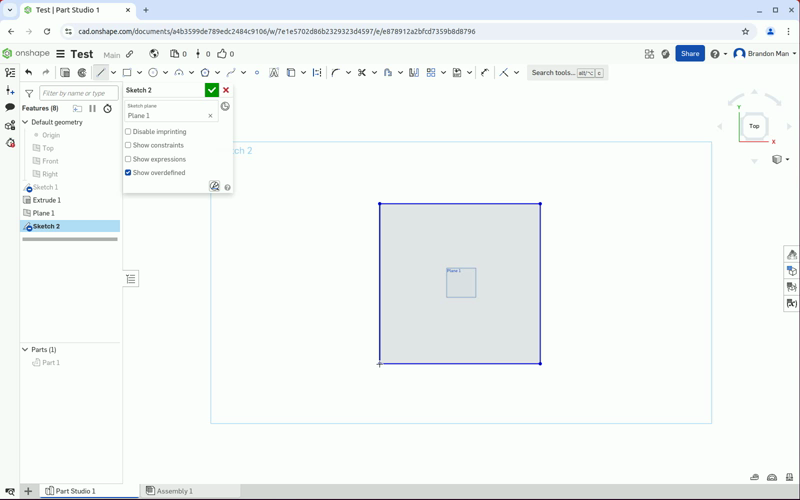
mouse_move(391, 351)
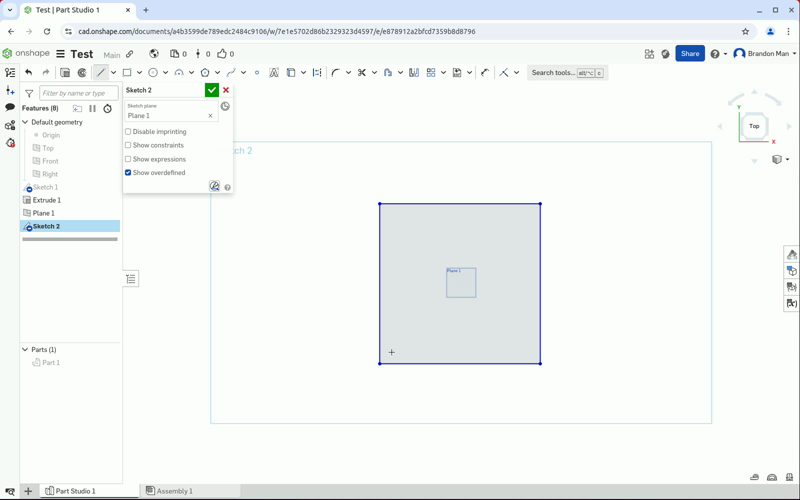
click(391, 351)
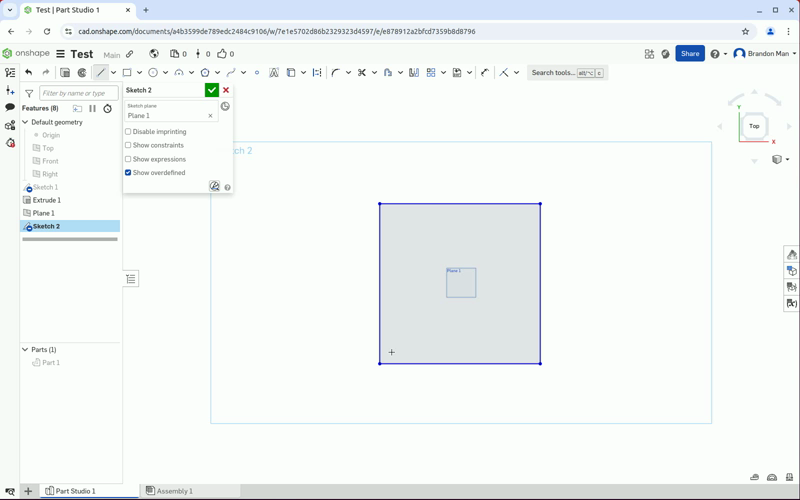
key_up(shift)
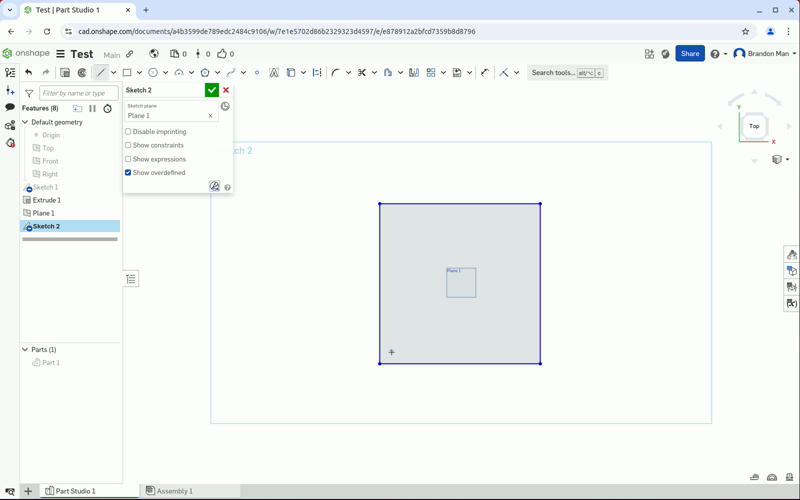
key_down(shift)
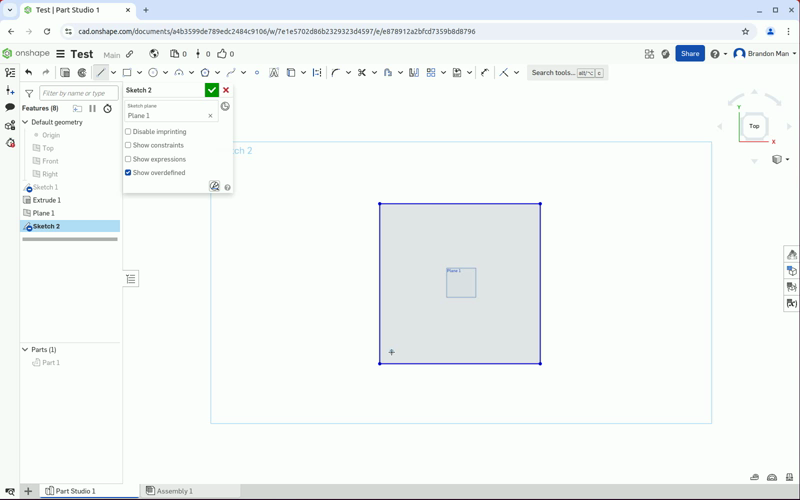
mouse_move(528, 351)
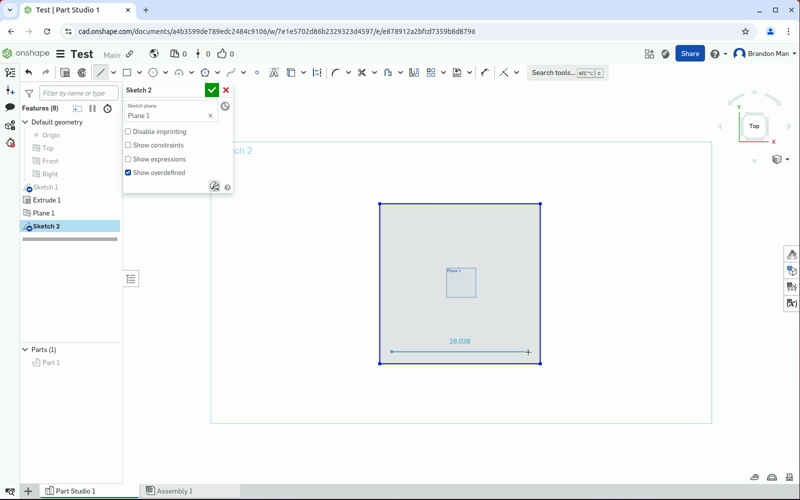
click(528, 351)
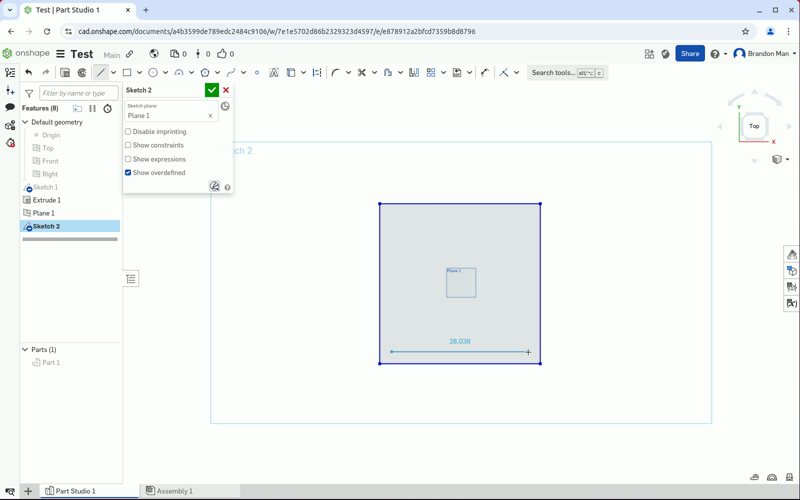
key_up(shift)
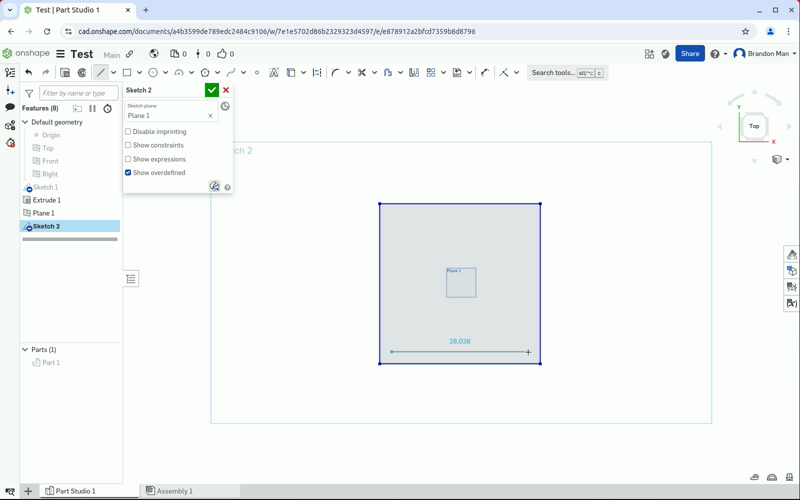
key_down(shift)
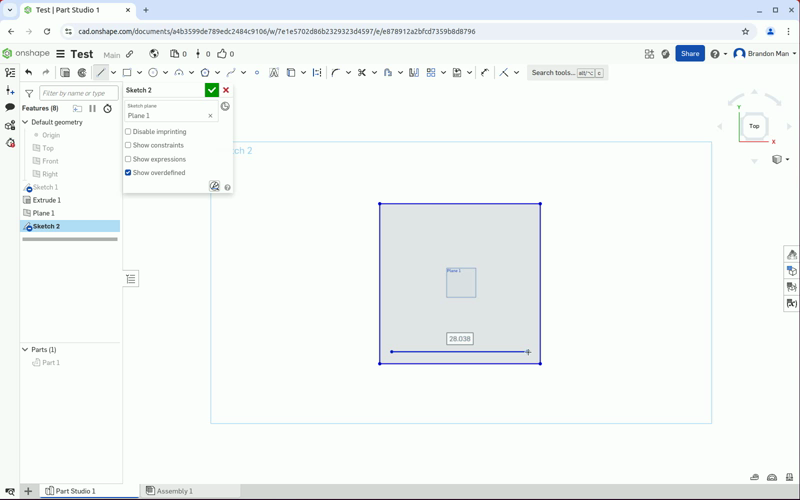
mouse_move(528, 215)
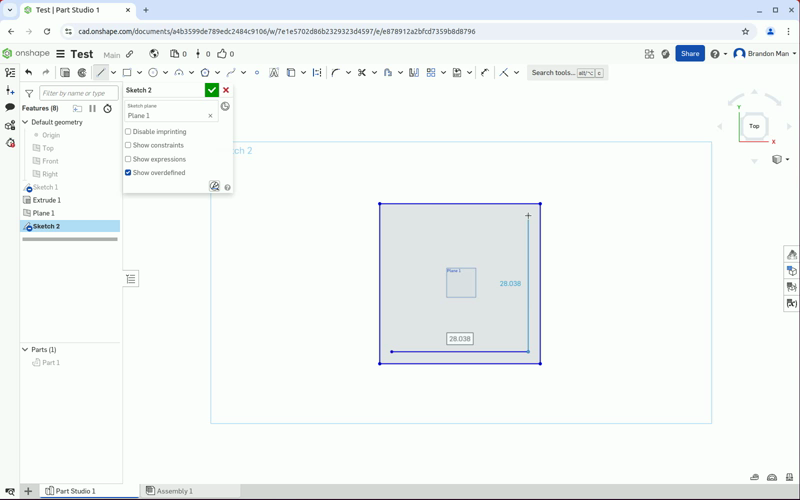
click(528, 215)
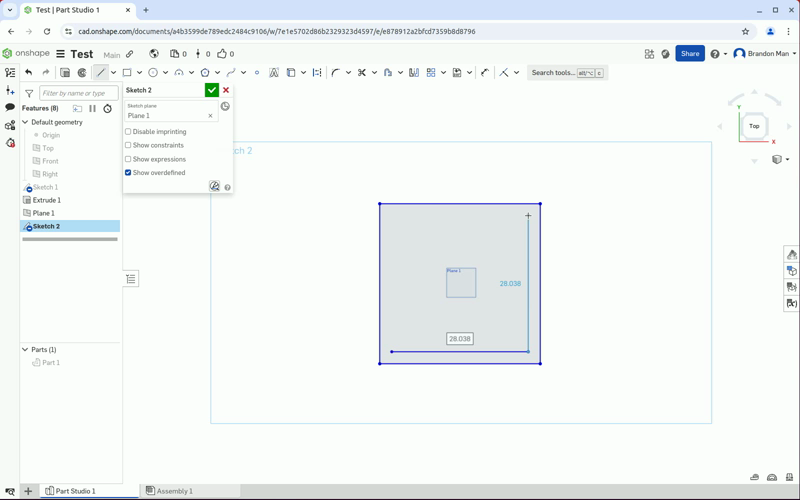
key_up(shift)
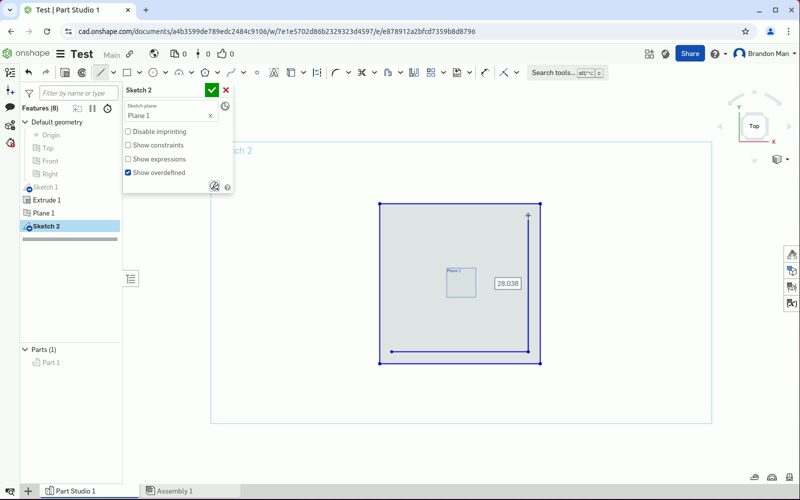
key_down(shift)
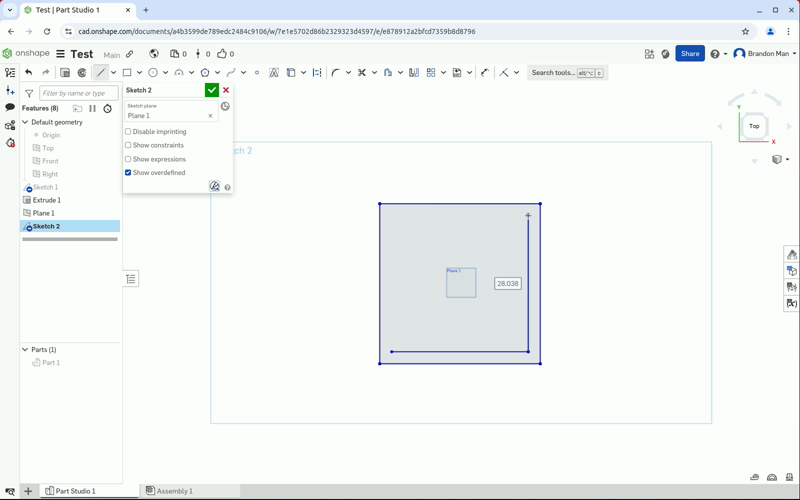
mouse_move(391, 215)
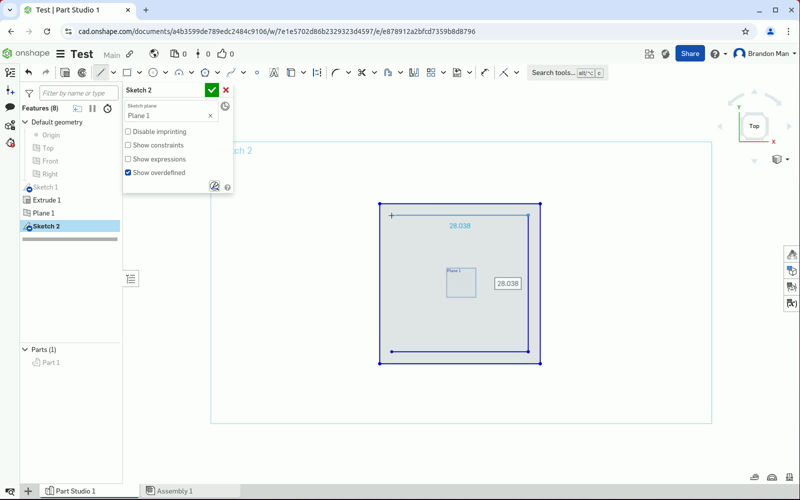
click(391, 215)
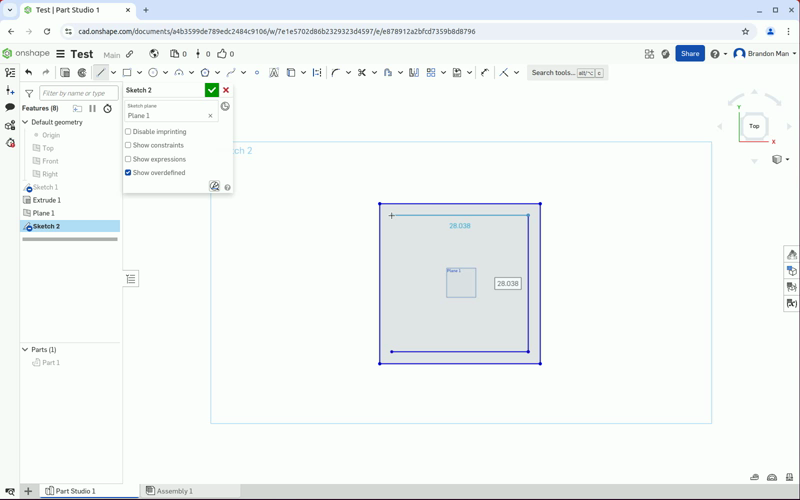
key_up(shift)
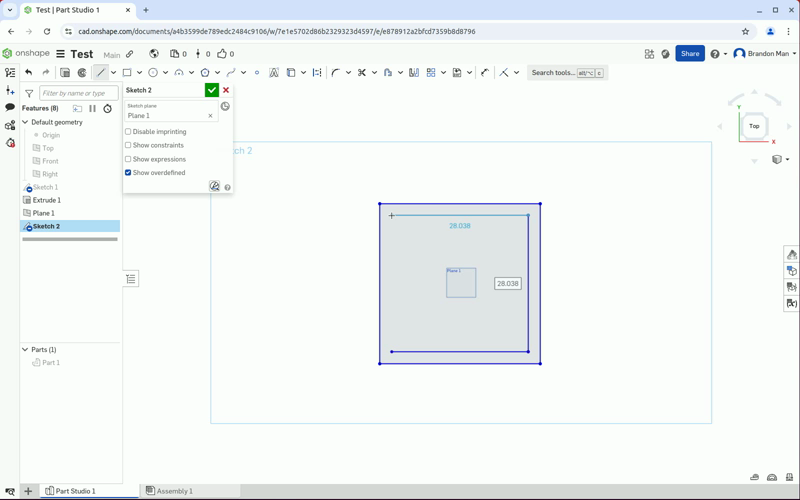
key_down(shift)
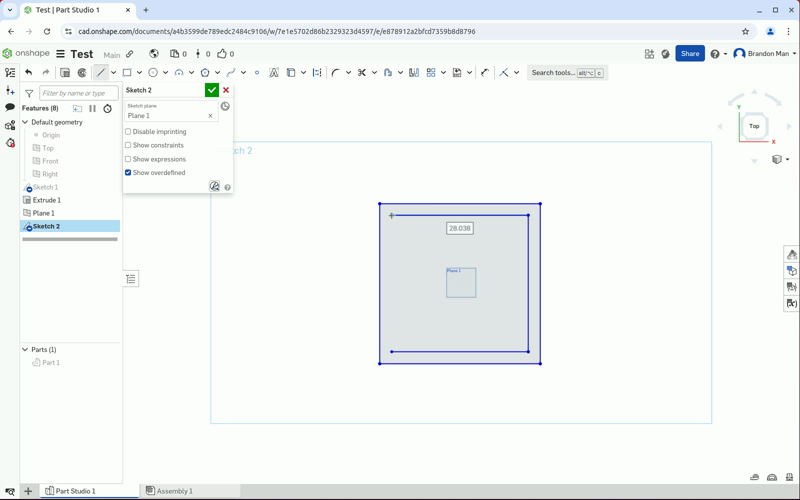
mouse_move(391, 351)
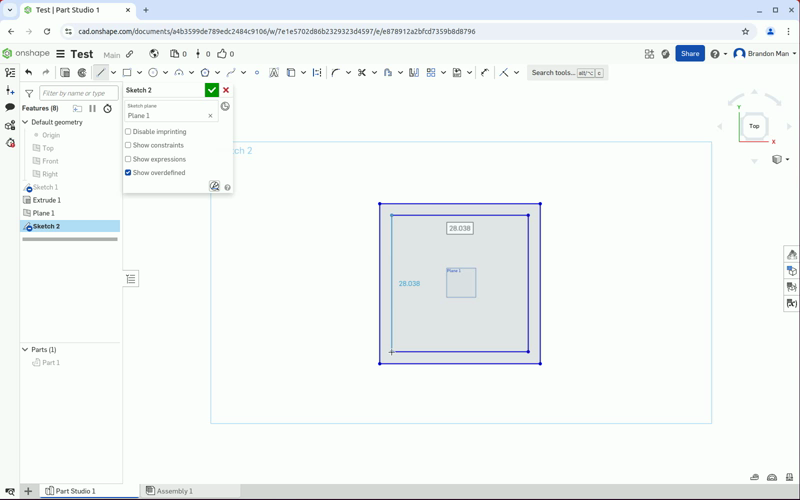
key_up(shift)
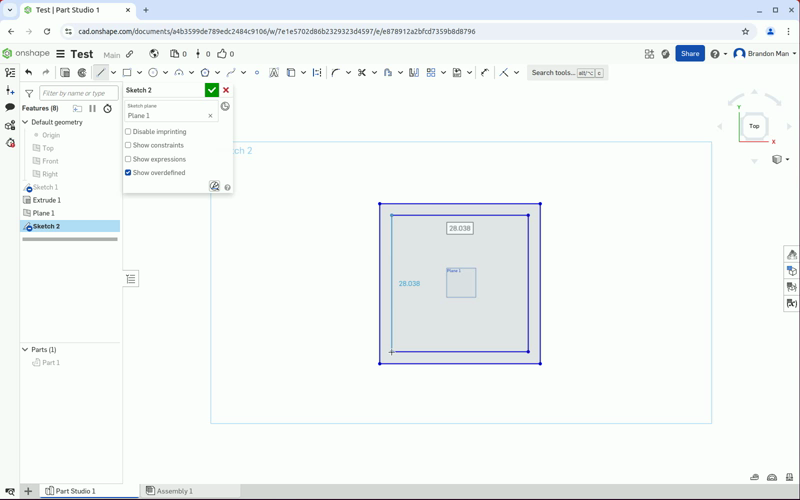
click(391, 351)
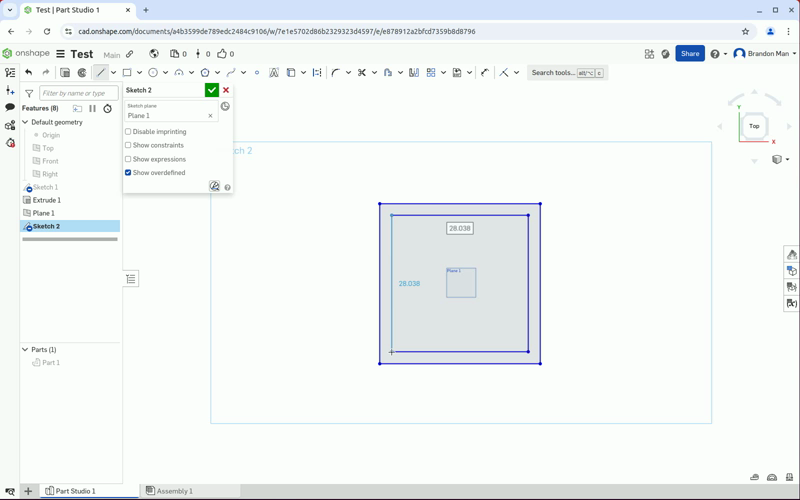
key(esc)
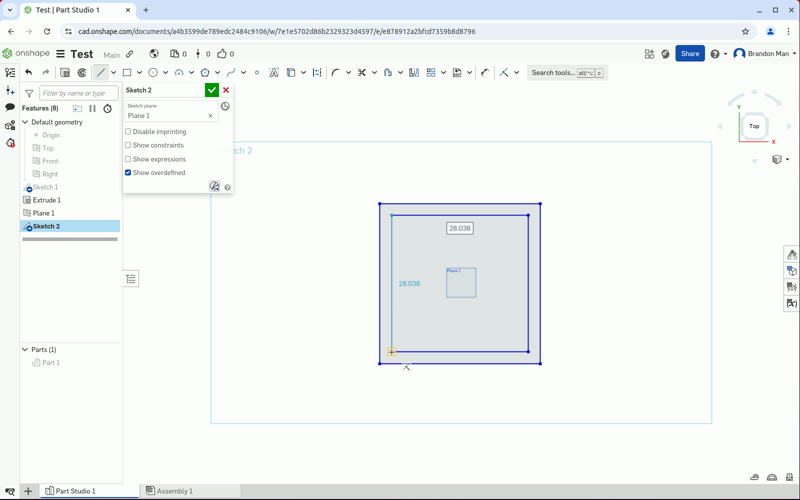
mouse_move(388, 358)
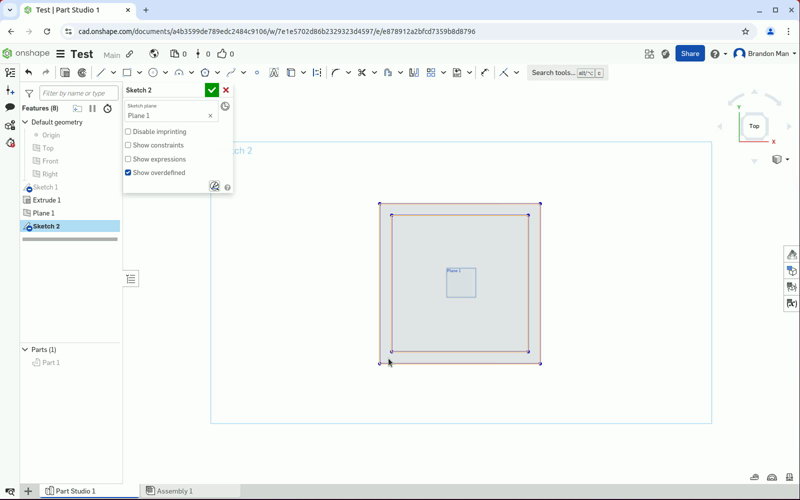
click(388, 358)
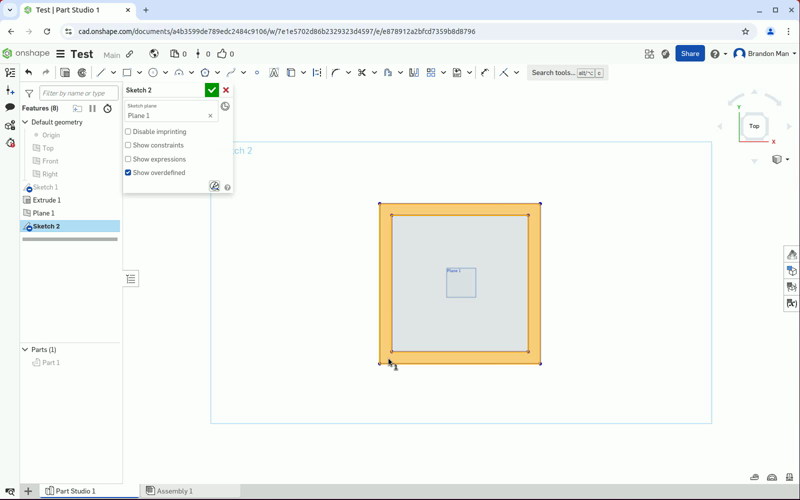
mouse_move(73, 352)
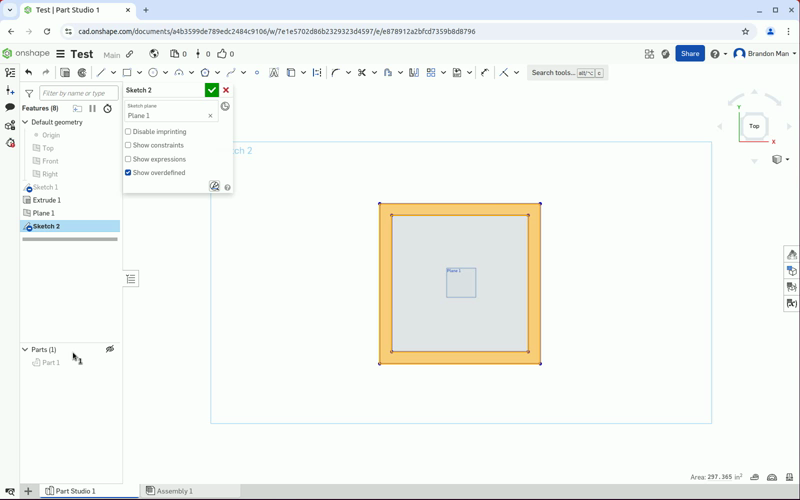
key(shift+y)
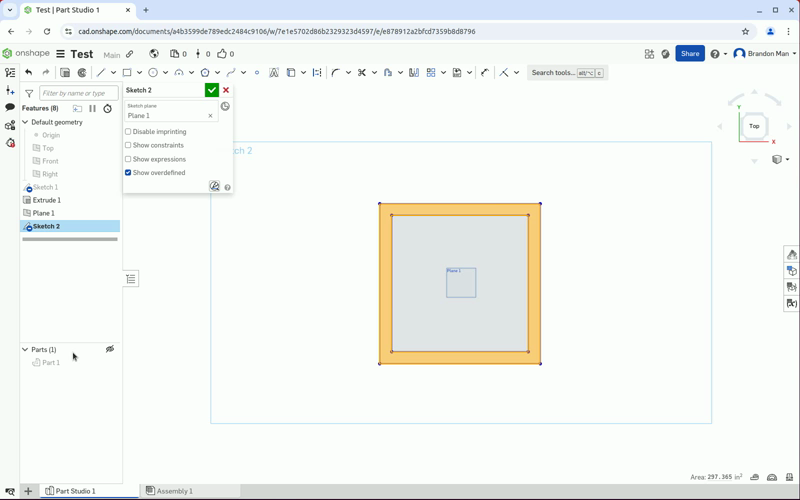
key(shift+e)
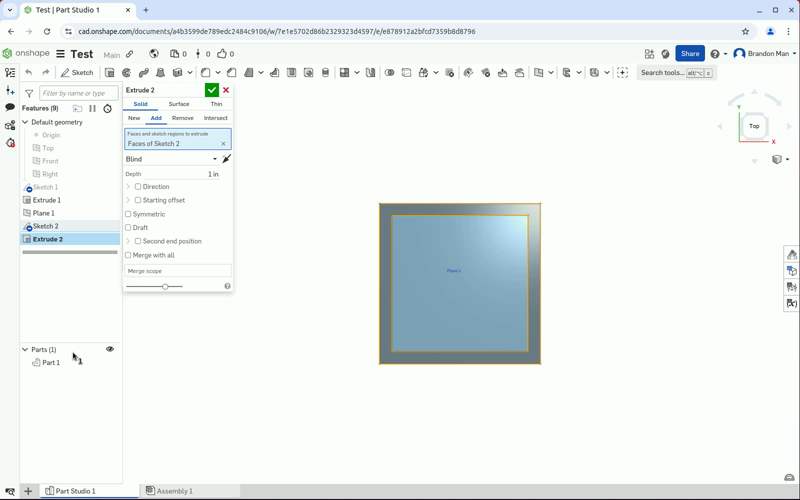
mouse_move(143, 106)
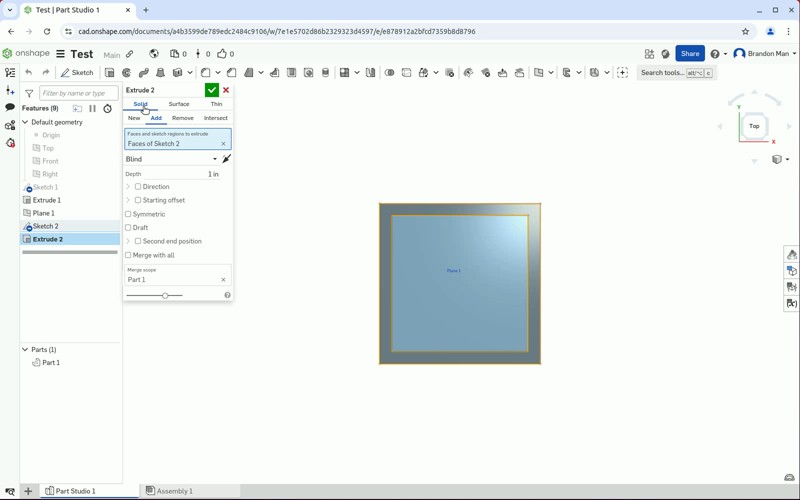
click(143, 106)
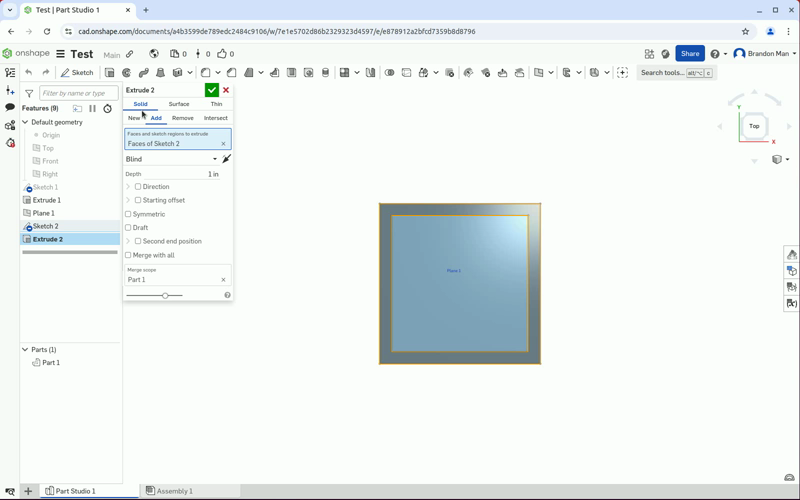
mouse_move(137, 120)
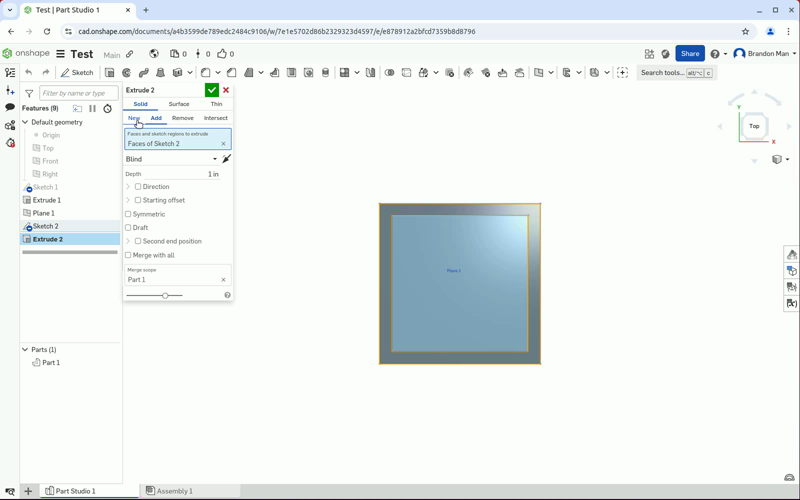
click(137, 120)
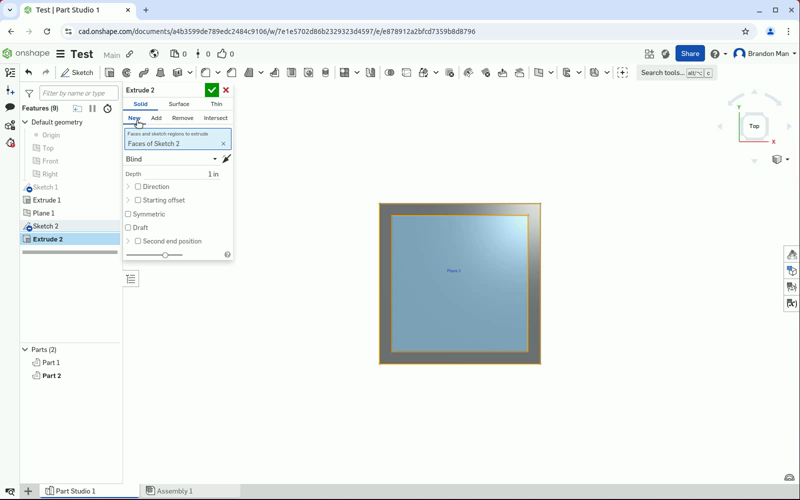
key(tab, 4)
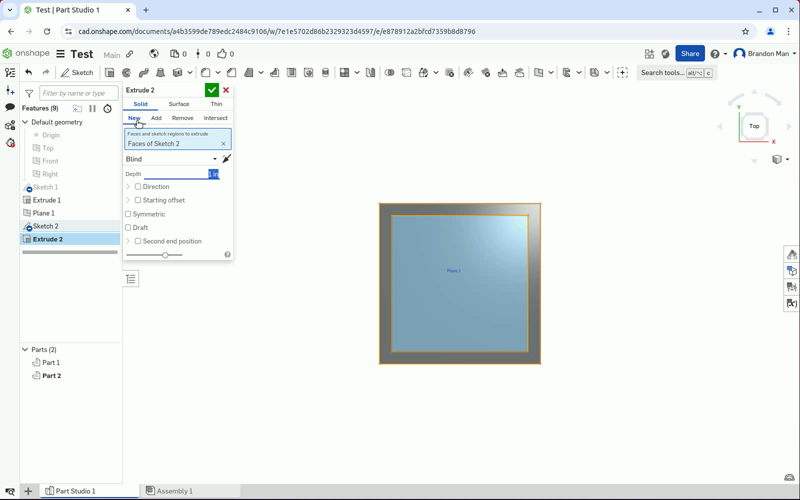
text(19.738)
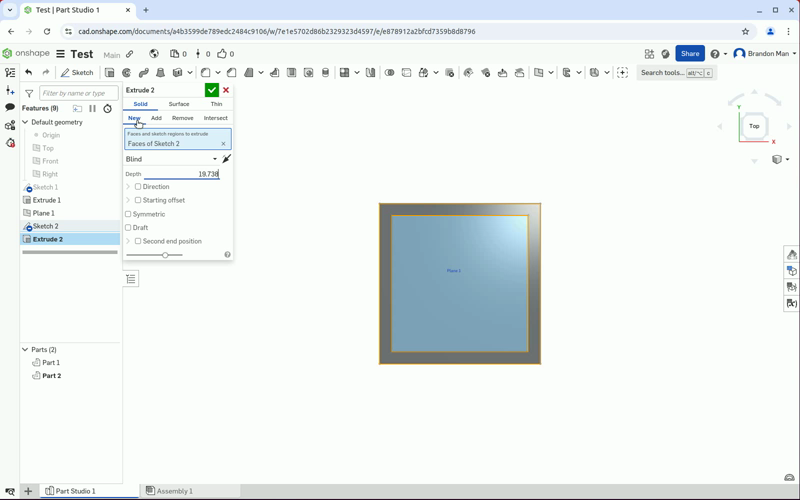
key(enter)
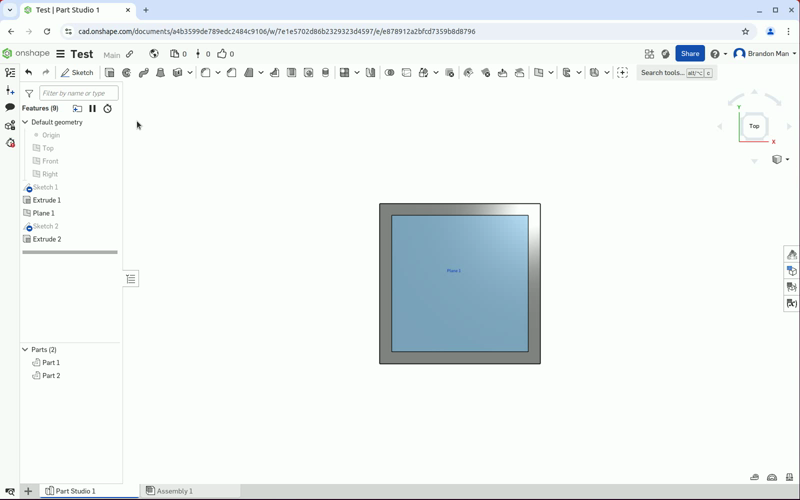
key(shift+h)
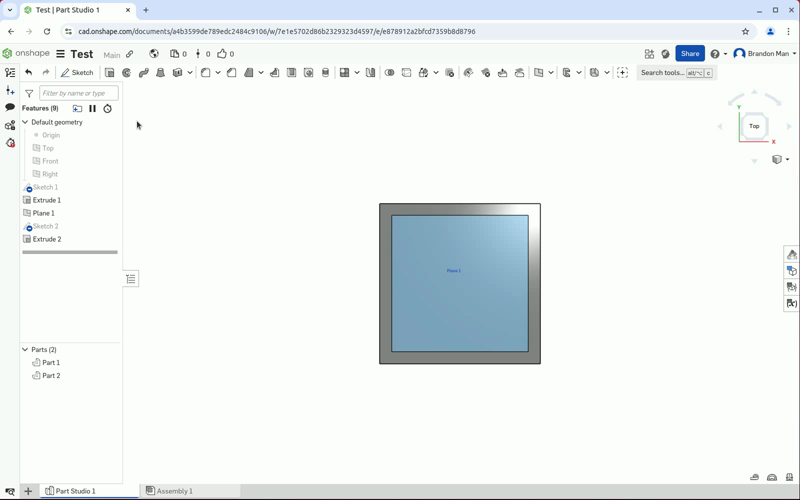
key(shift+h)
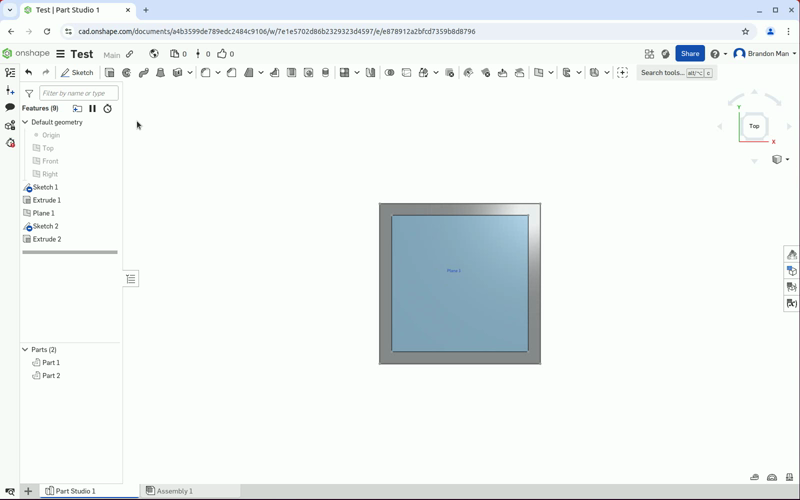
key(shift+7)
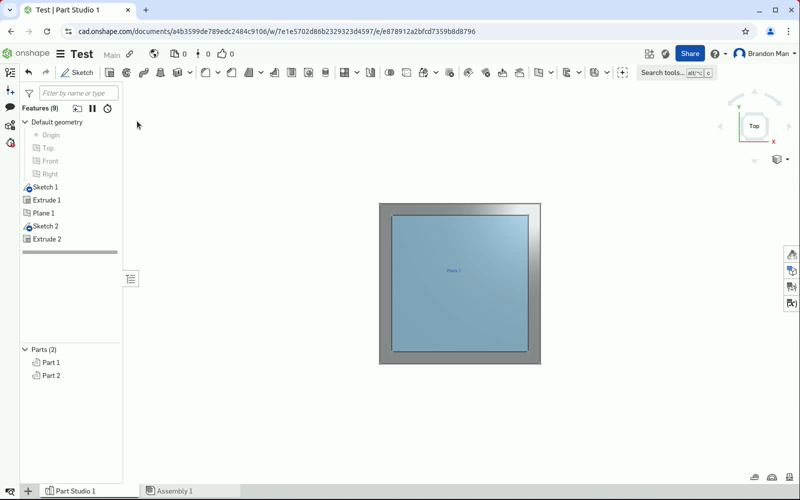
key(up, 3)
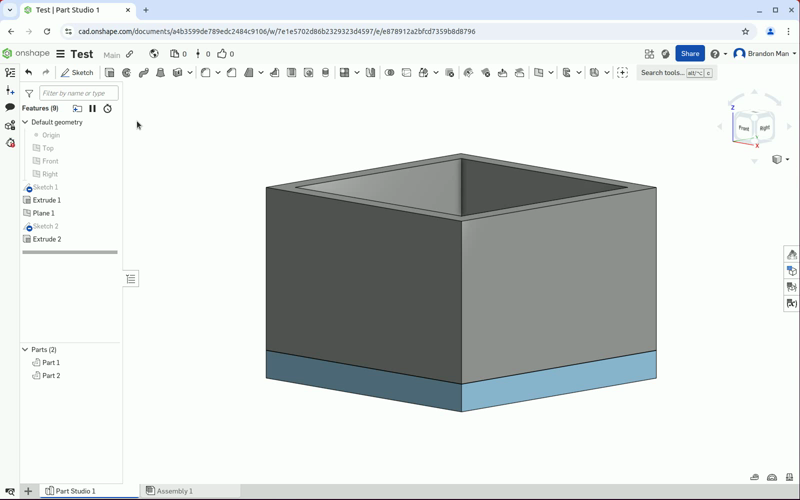
key(left, 3)
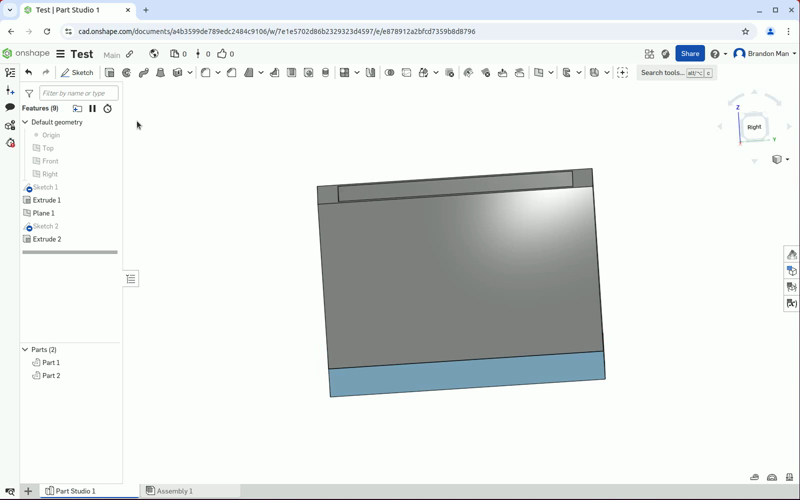
key(right, 3)
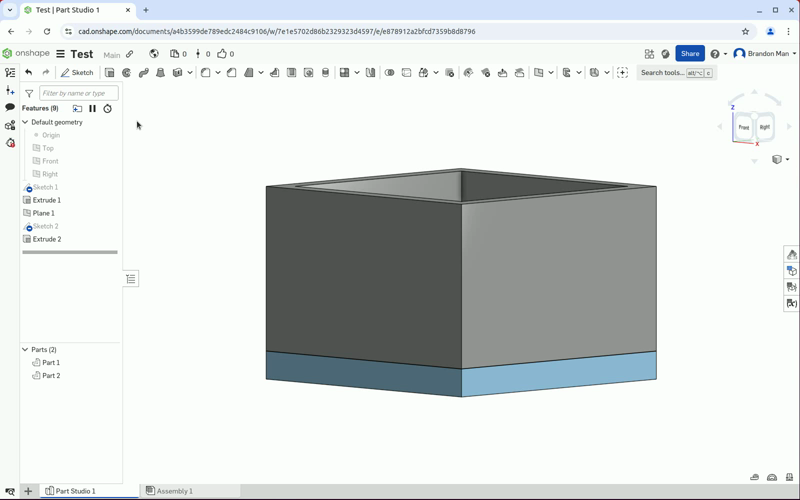
key(down, 3)
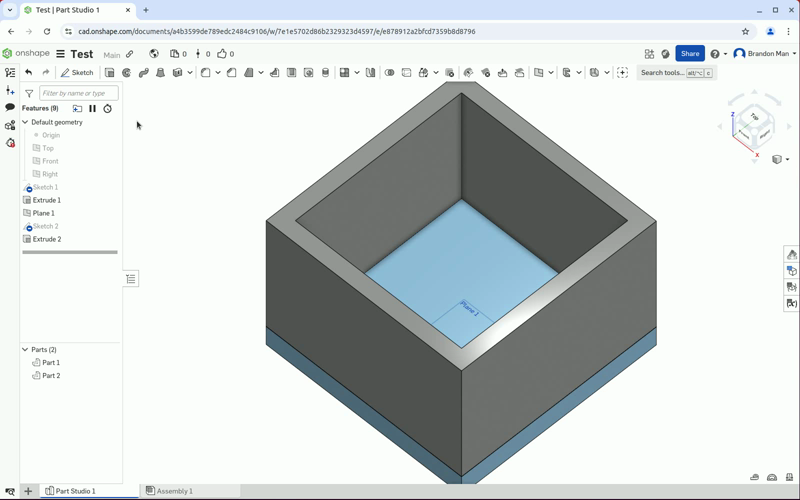
mouse_move(73, 189)
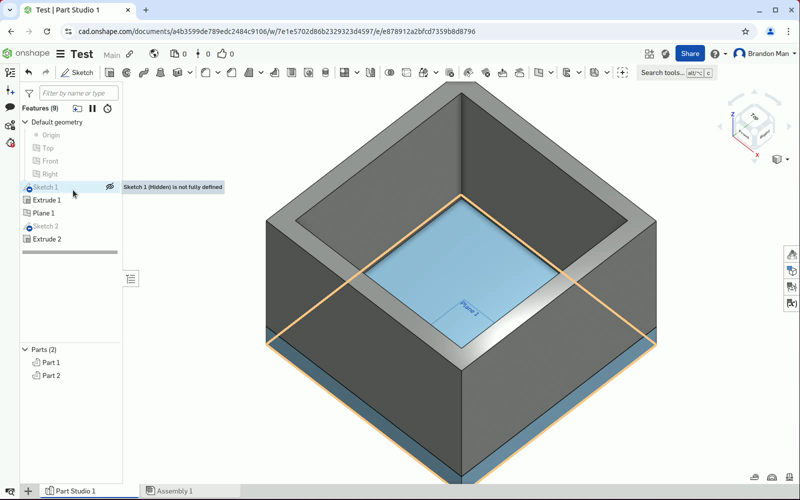
click(73, 189)